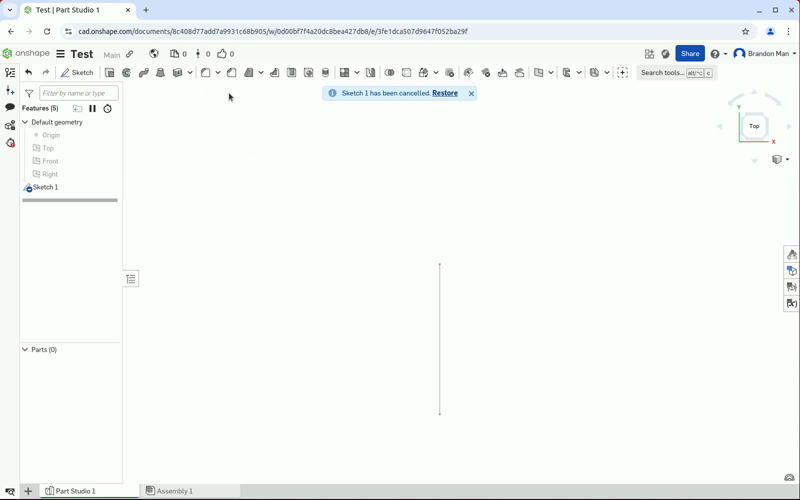
key(shift+h)
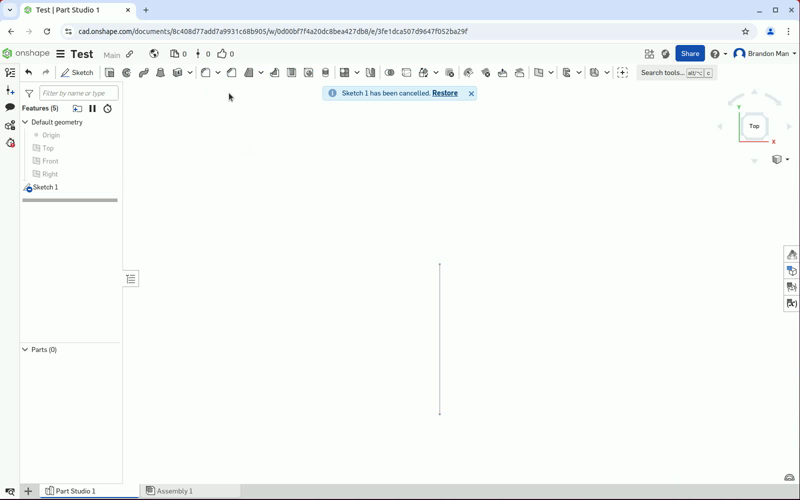
key(shift+s)
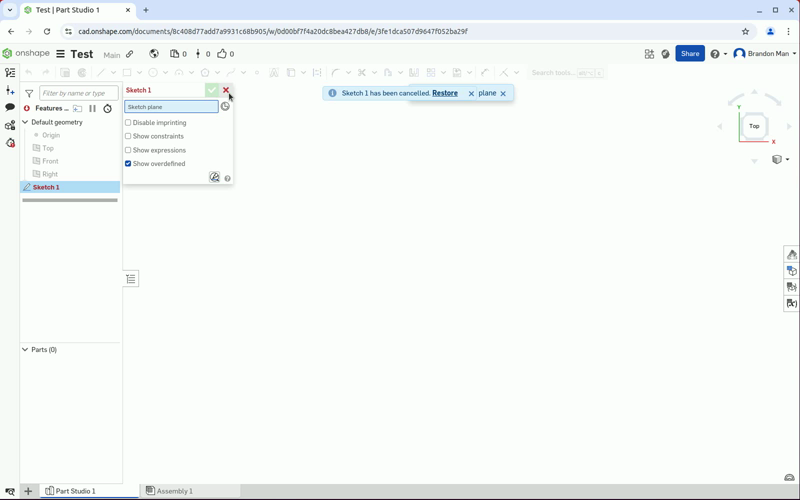
mouse_move(73, 150)
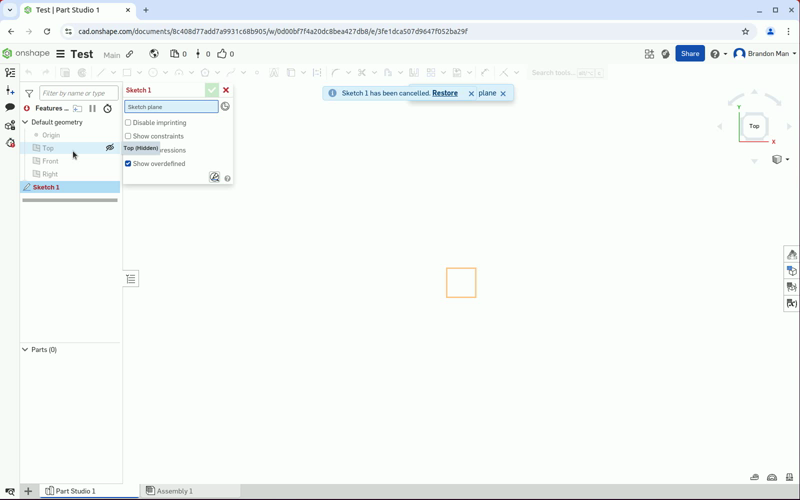
click(73, 150)
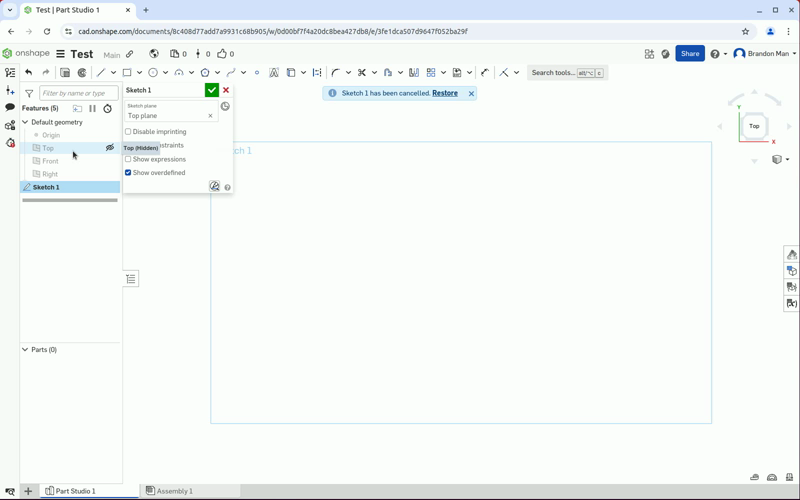
mouse_move(73, 352)
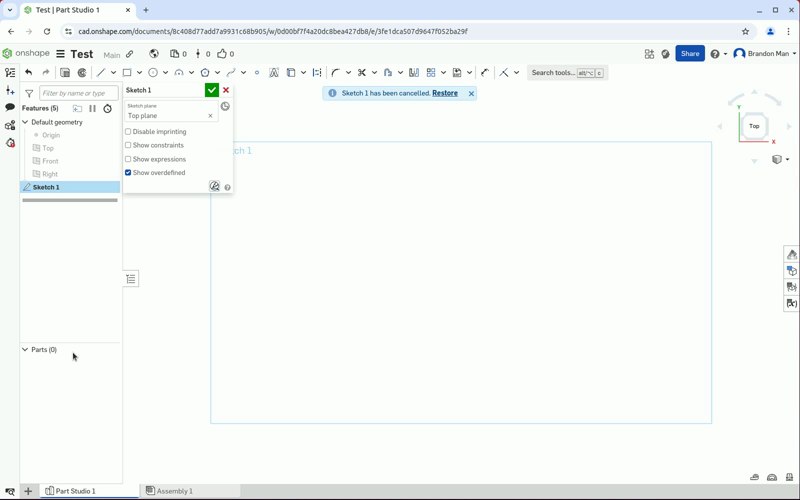
key(y)
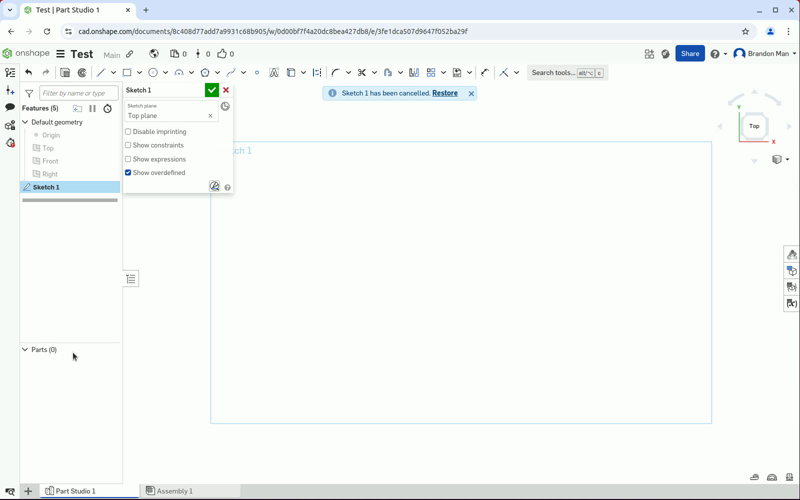
key(l)
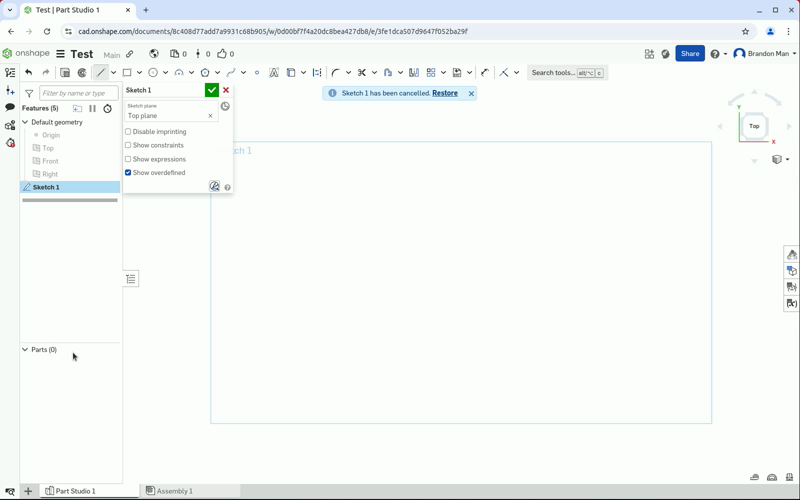
key_down(shift)
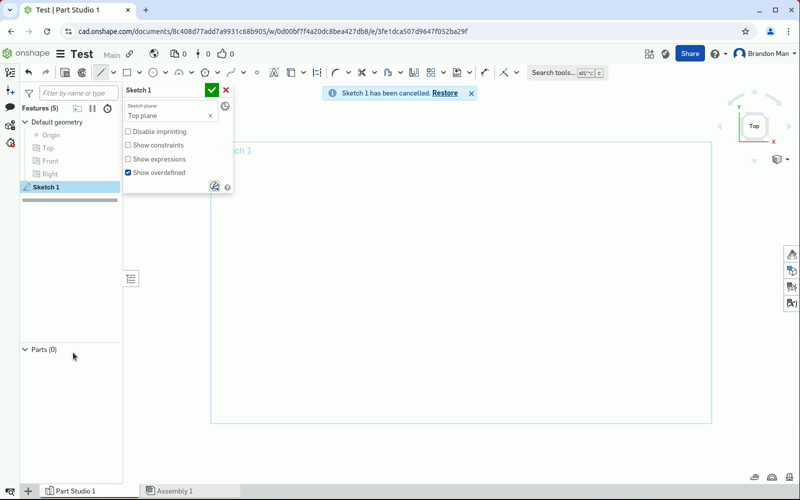
mouse_move(348, 353)
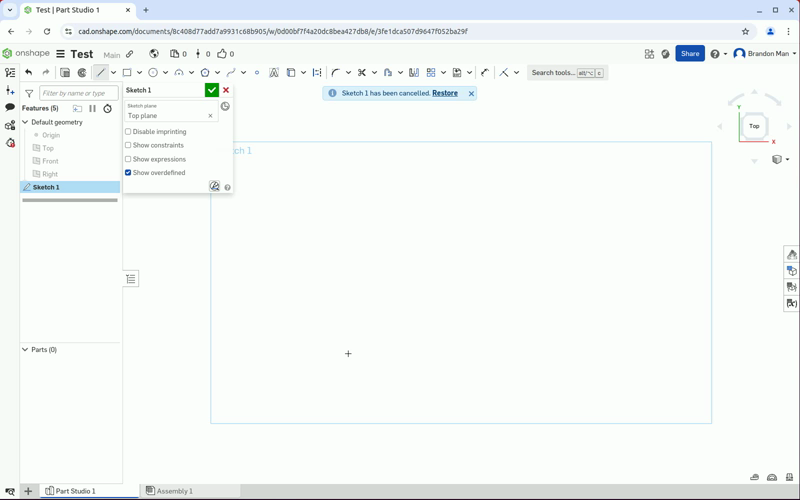
click(348, 353)
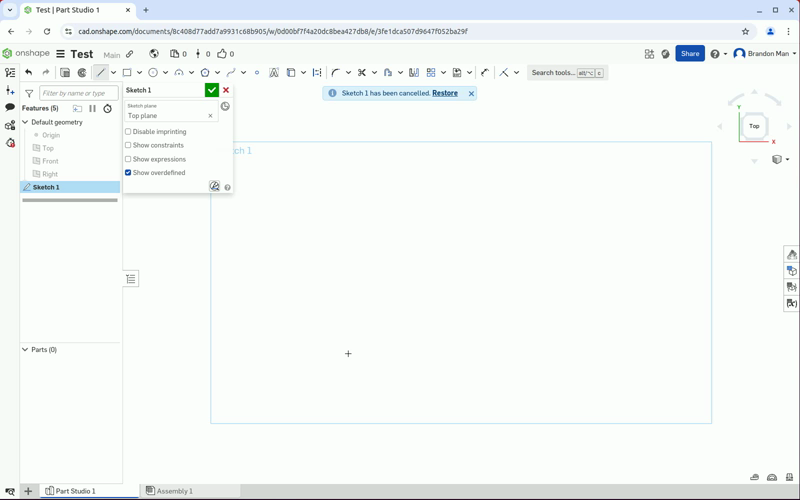
key_up(shift)
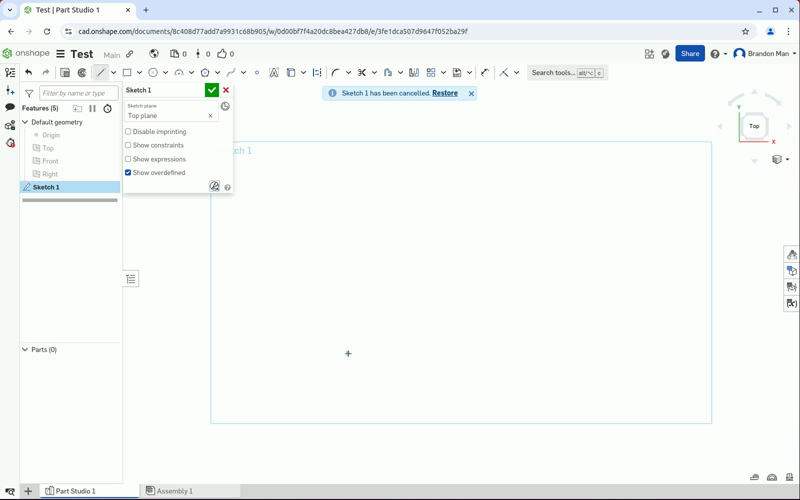
key_down(shift)
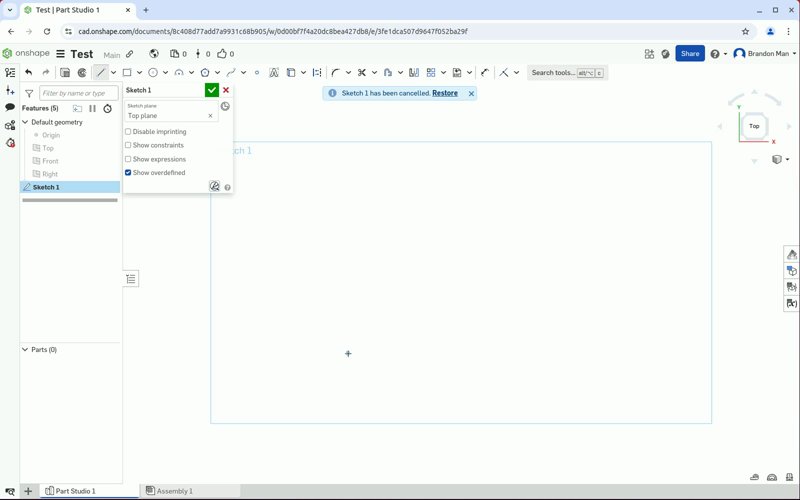
mouse_move(572, 353)
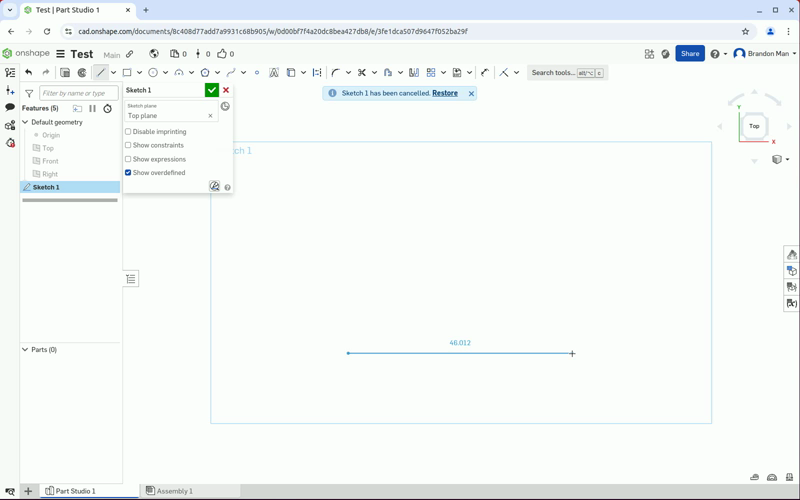
click(572, 353)
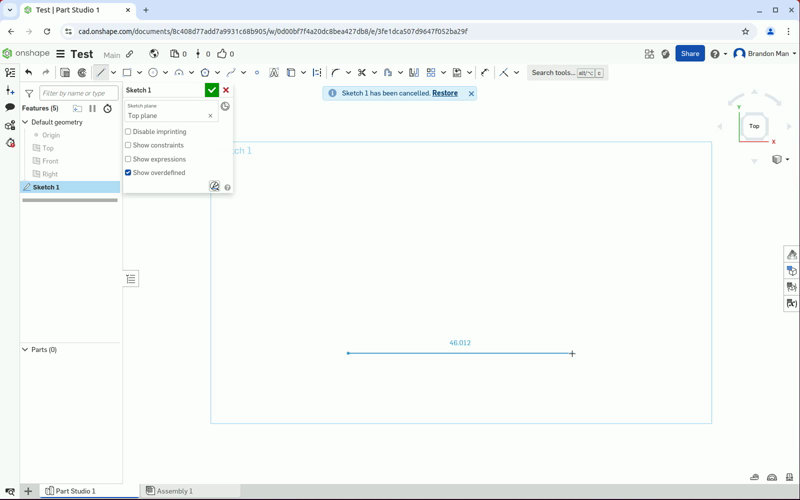
key_up(shift)
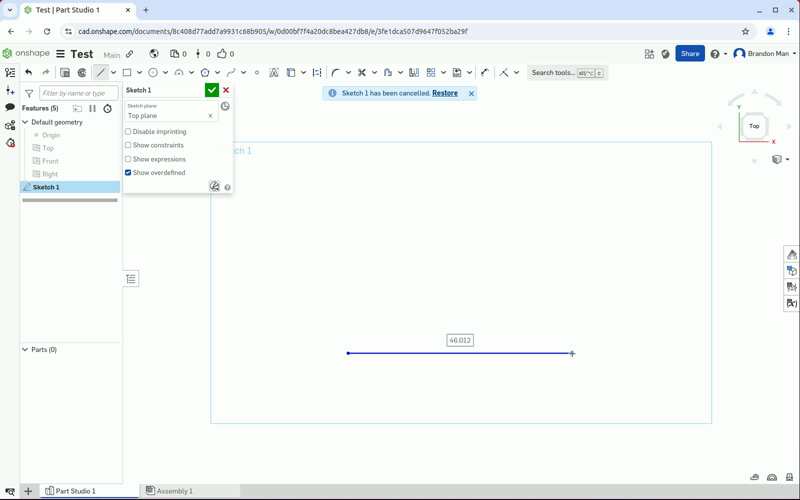
key_down(shift)
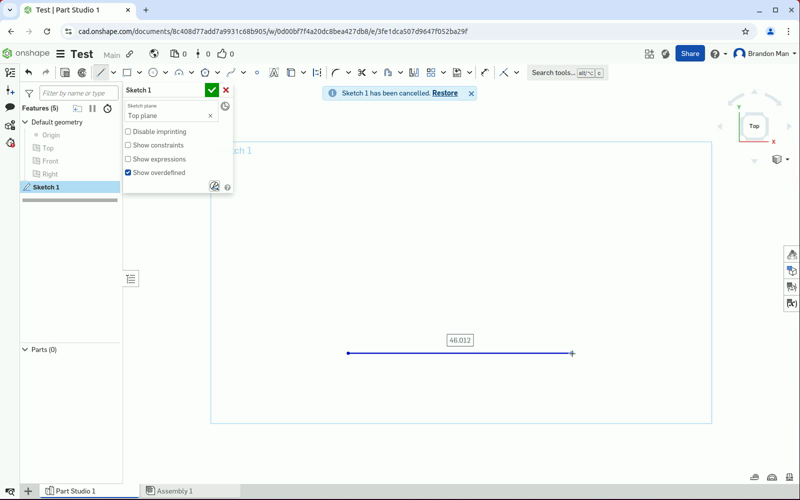
mouse_move(572, 211)
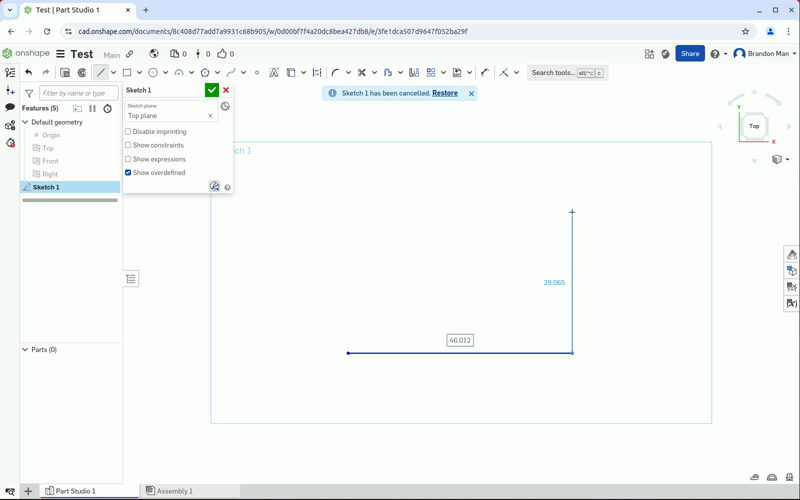
click(572, 211)
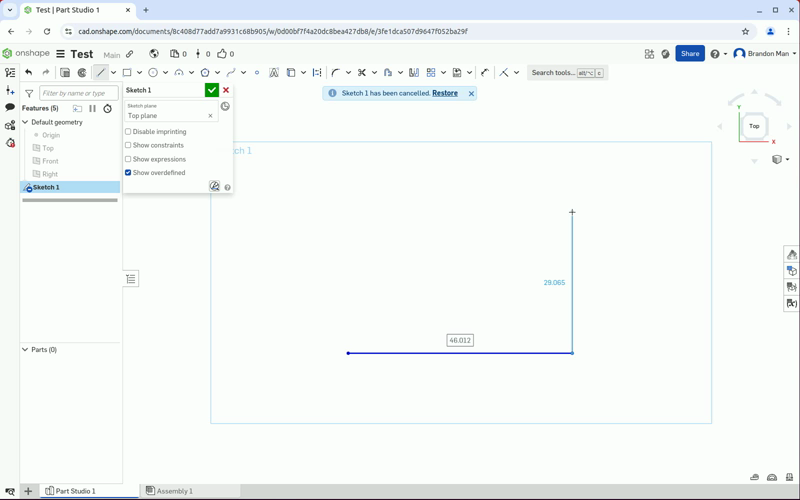
key_up(shift)
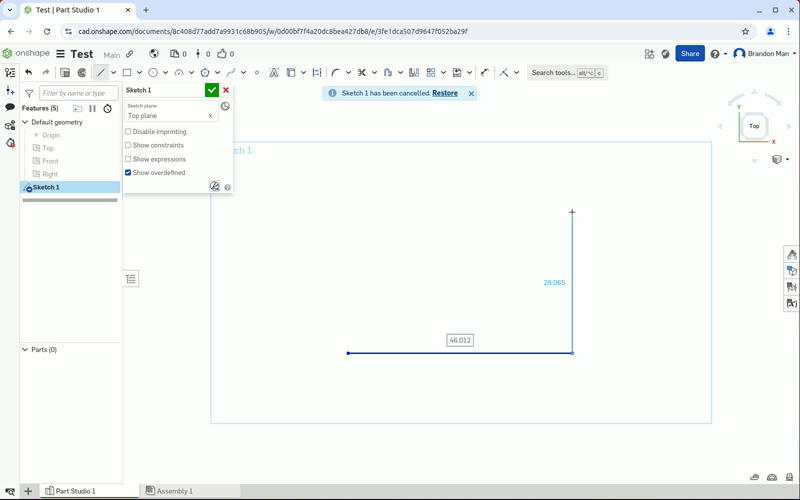
key_down(shift)
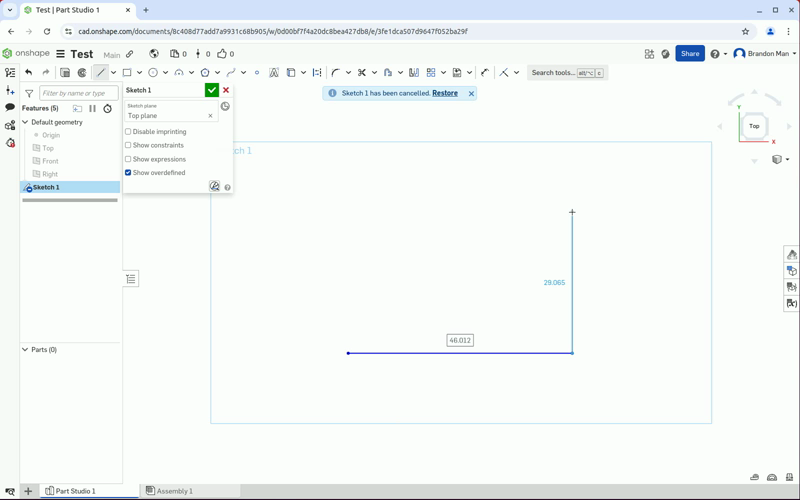
mouse_move(348, 211)
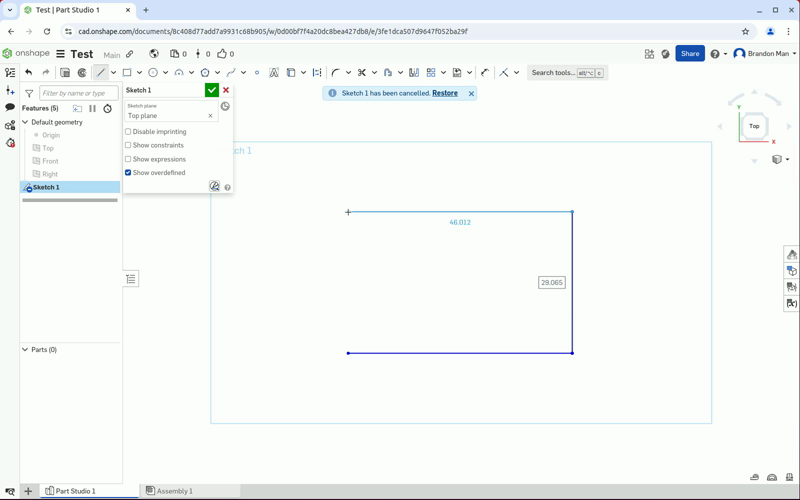
click(348, 211)
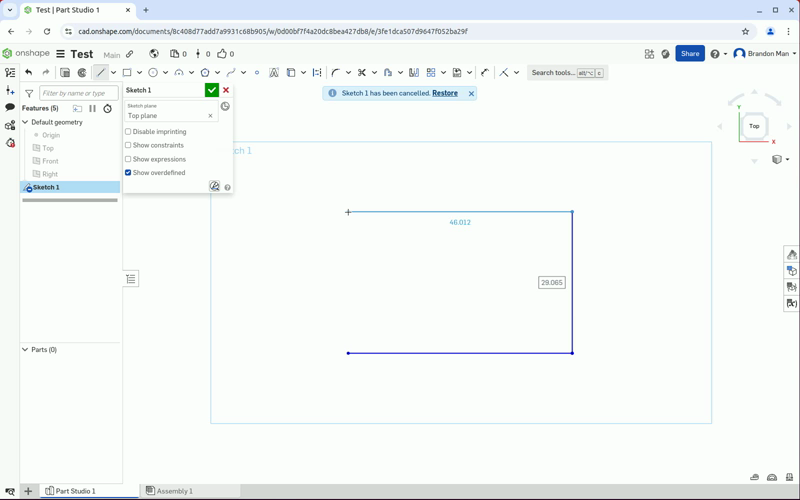
key_up(shift)
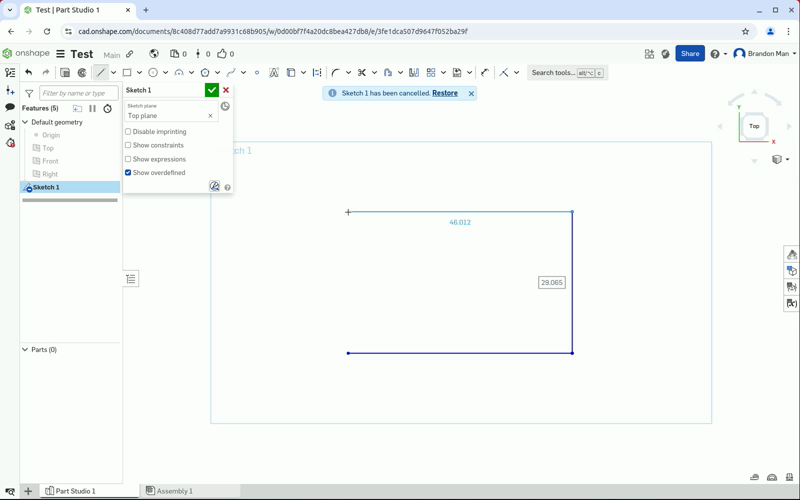
key_down(shift)
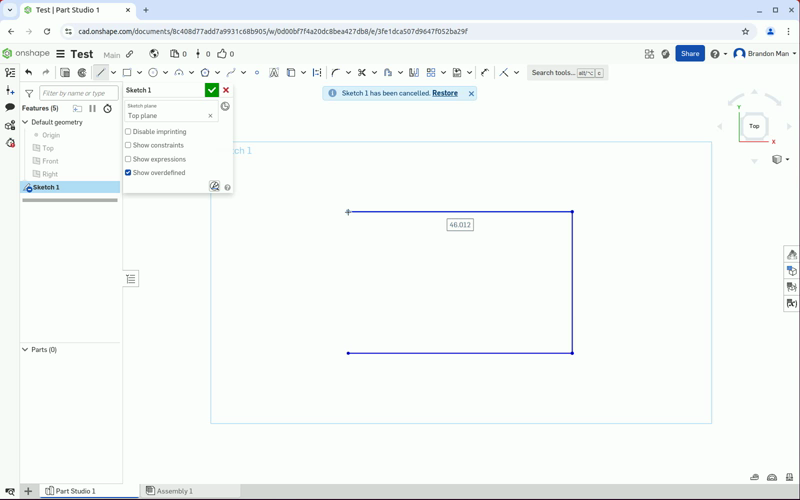
mouse_move(348, 353)
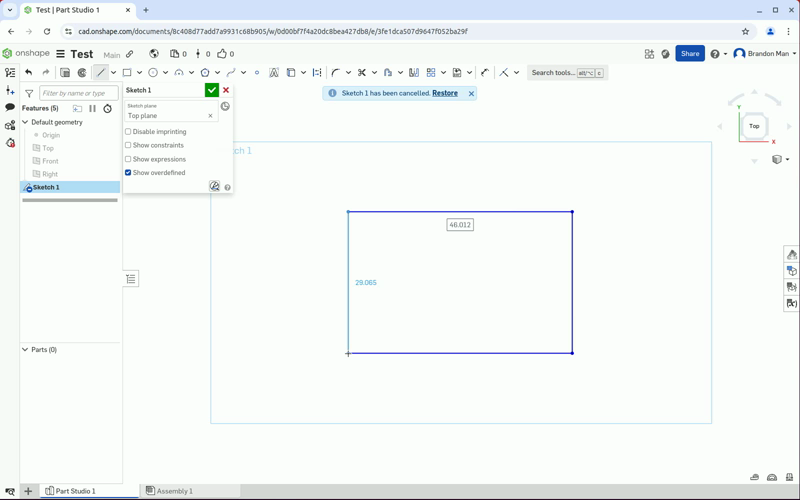
key_up(shift)
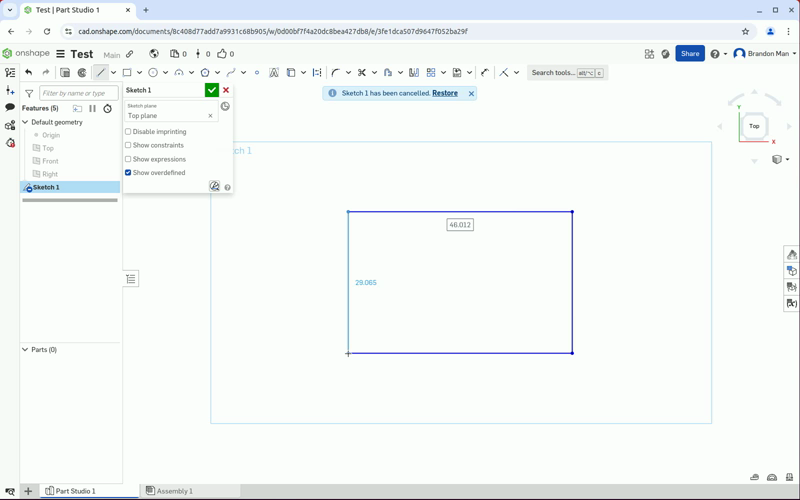
click(348, 353)
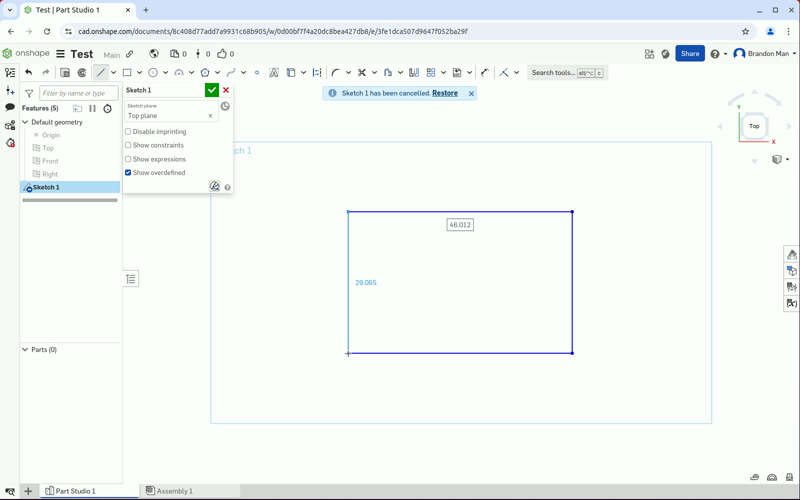
key(esc)
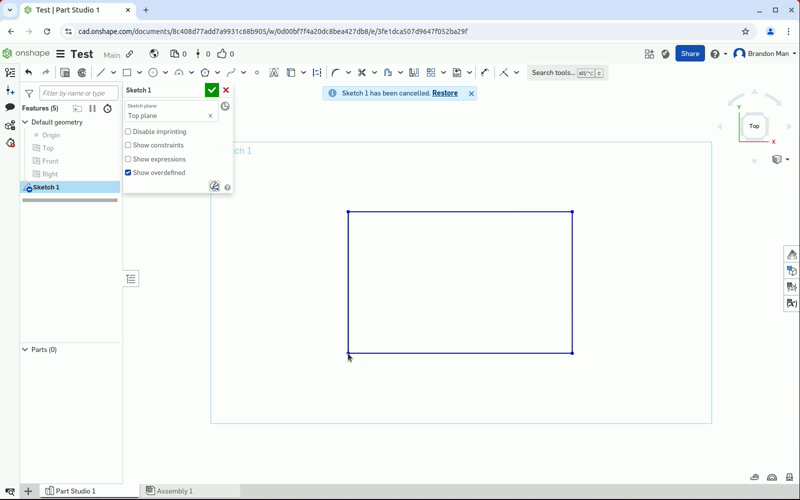
key(l)
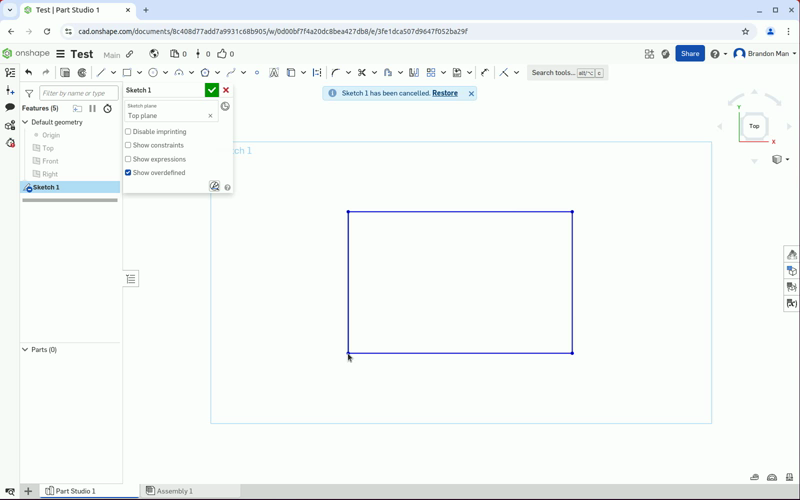
key_down(shift)
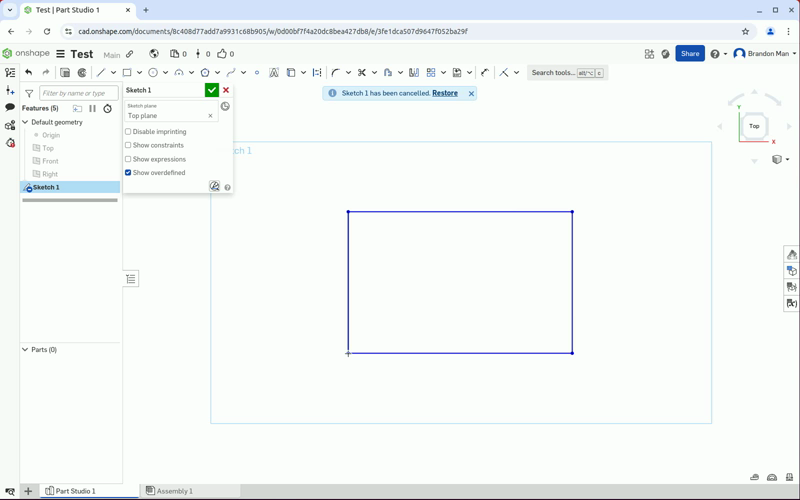
mouse_move(359, 339)
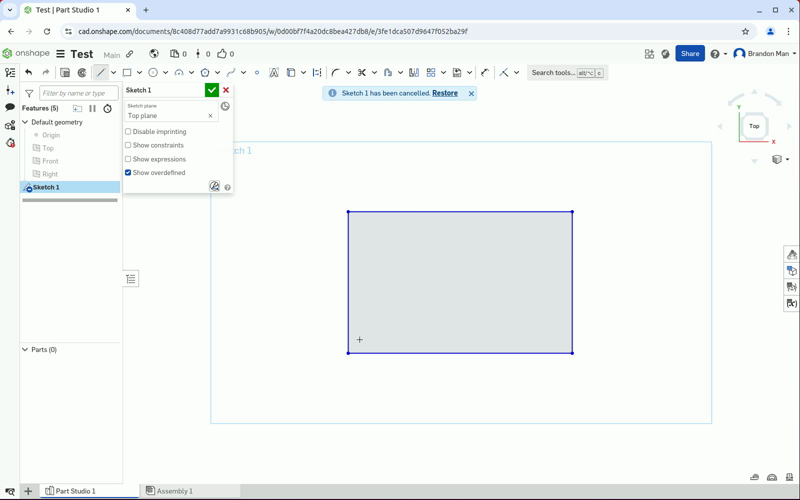
click(359, 339)
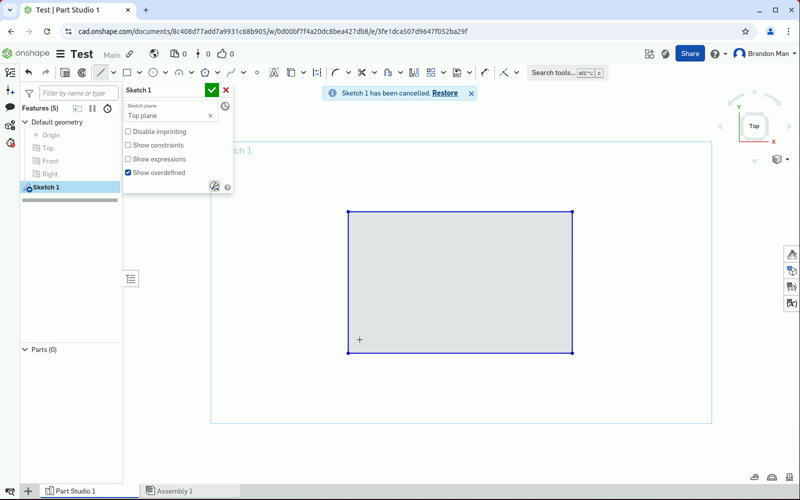
key_up(shift)
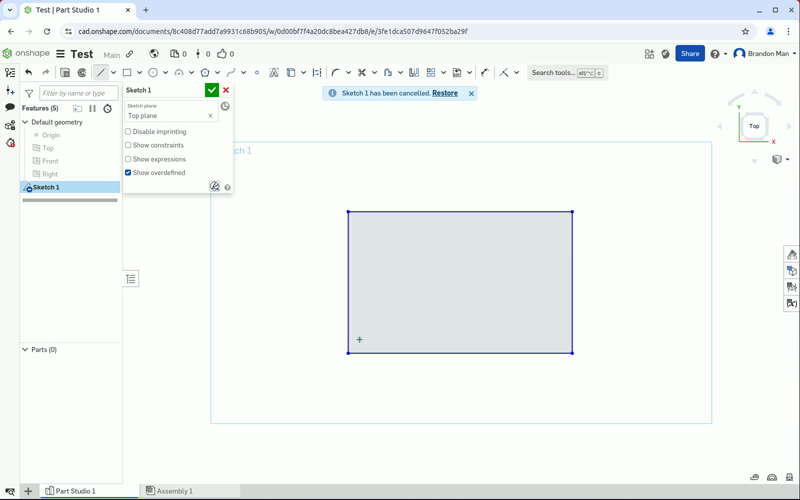
key_down(shift)
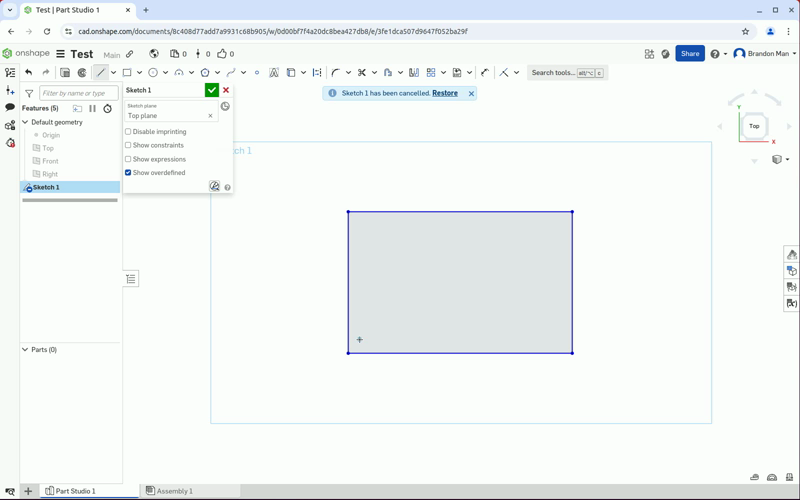
mouse_move(560, 339)
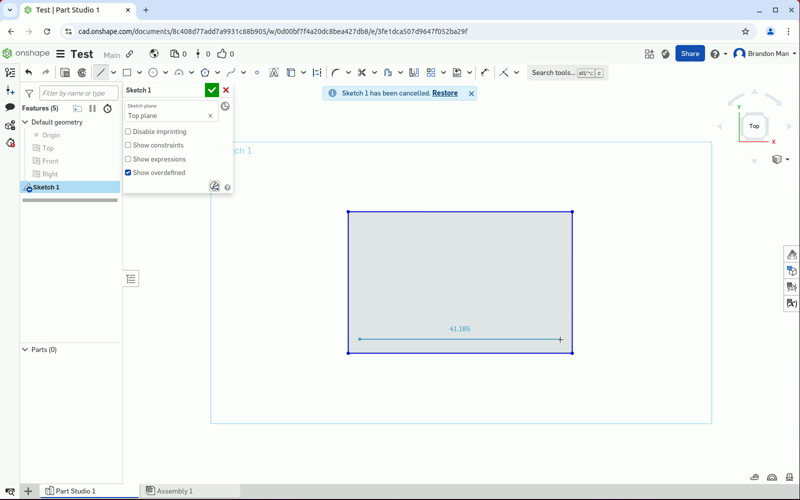
click(560, 339)
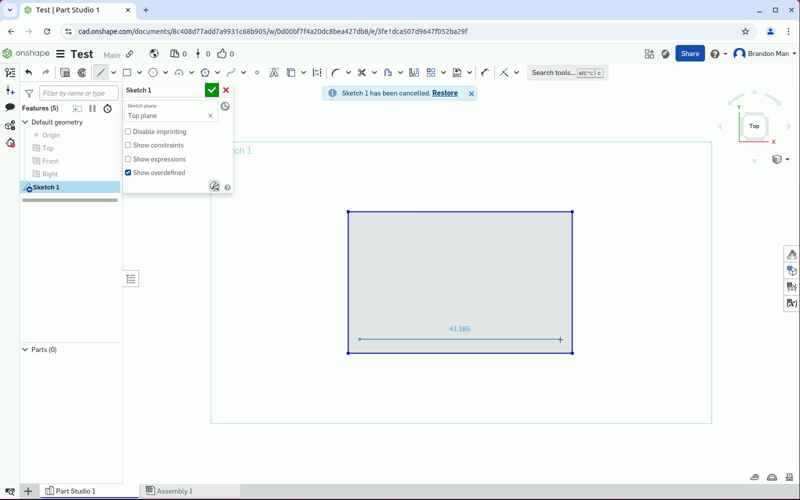
key_up(shift)
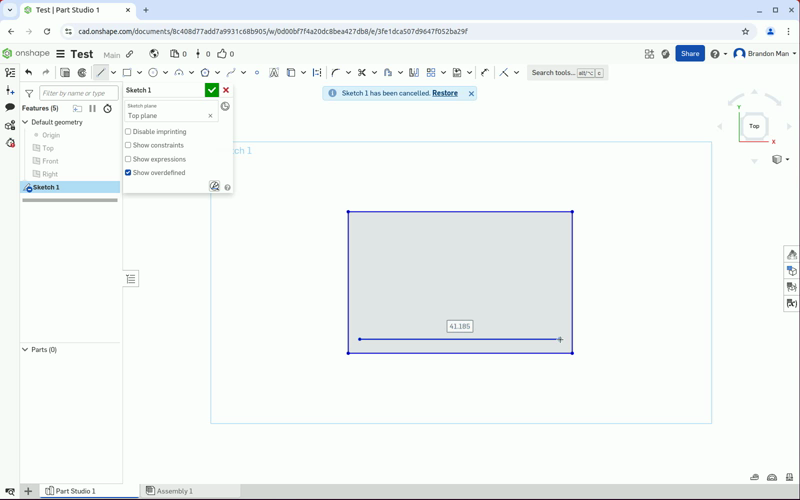
key_down(shift)
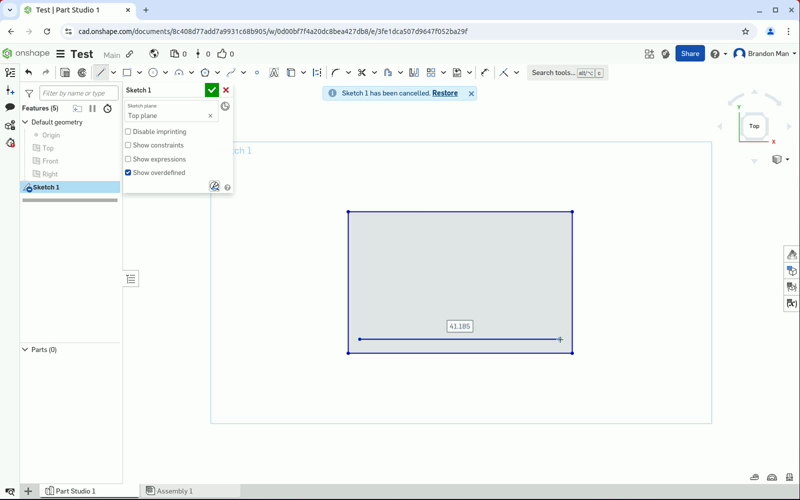
mouse_move(560, 219)
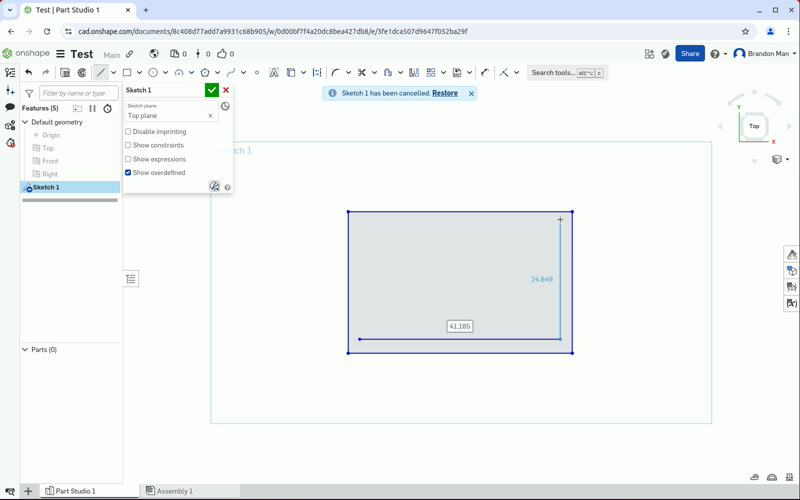
click(560, 219)
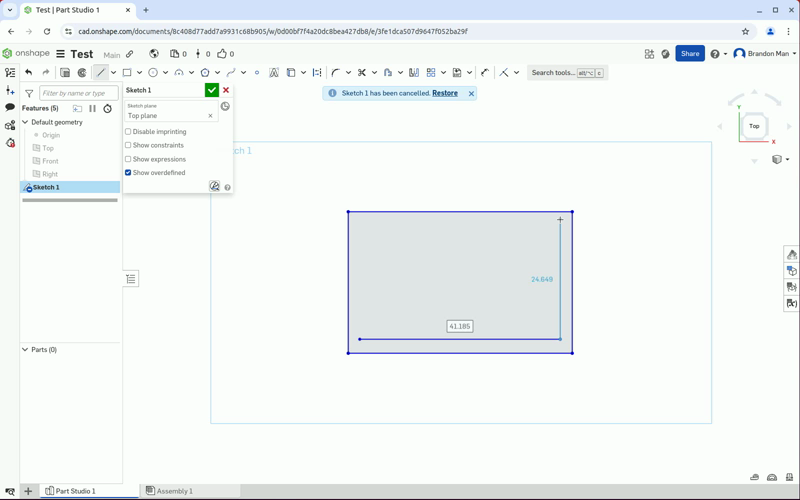
key_up(shift)
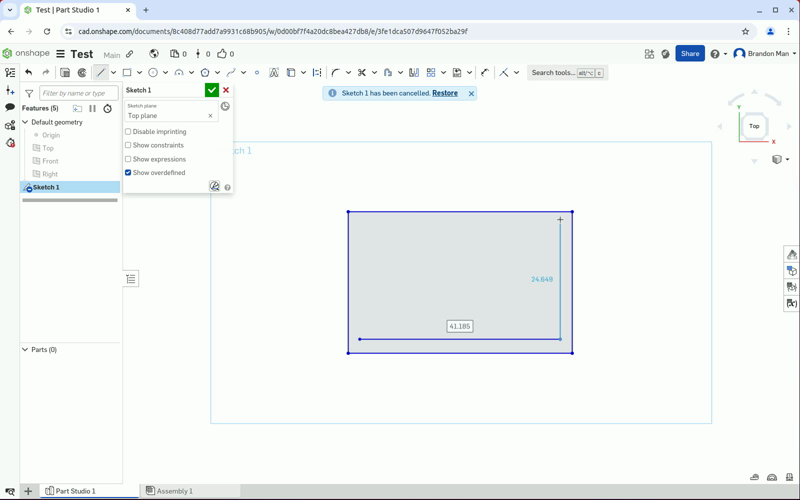
key_down(shift)
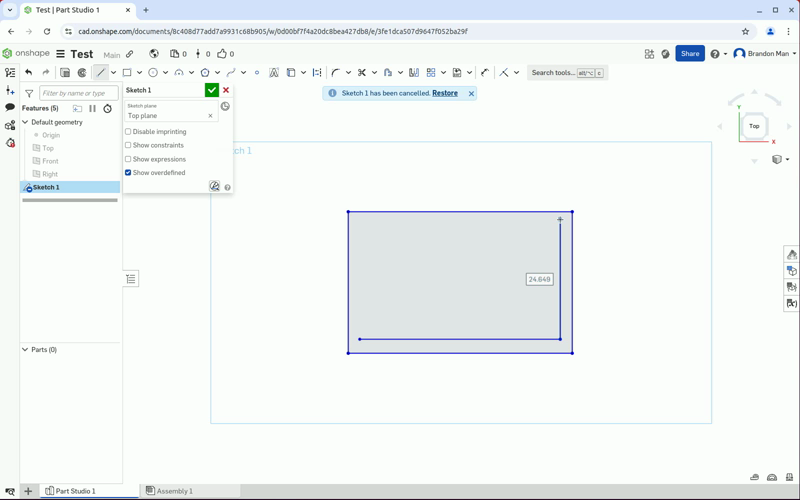
mouse_move(359, 219)
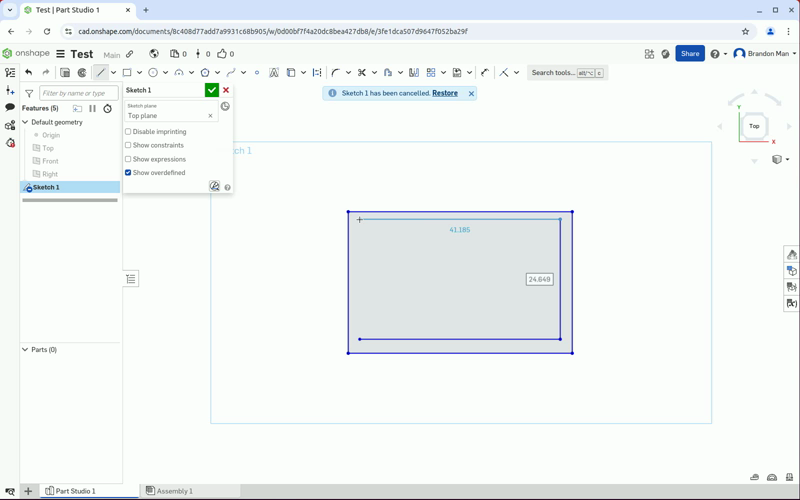
click(359, 219)
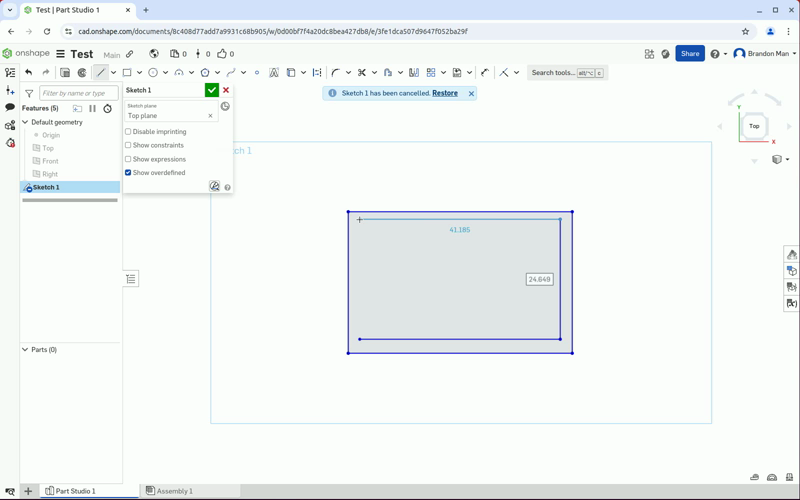
key_up(shift)
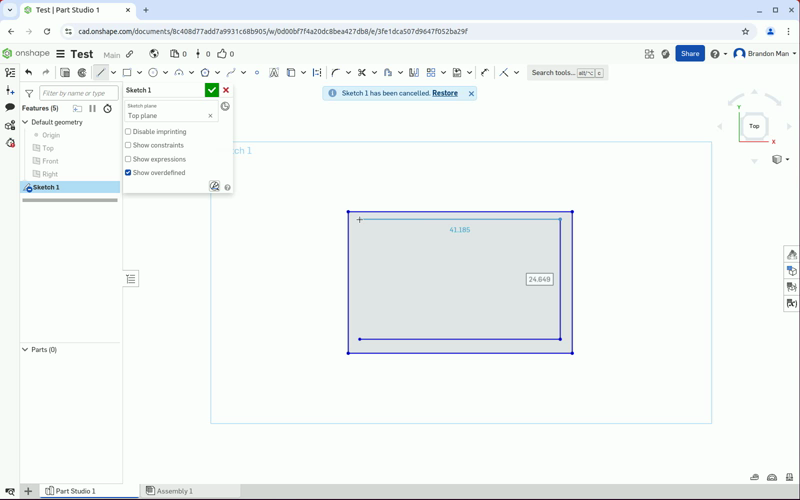
key_down(shift)
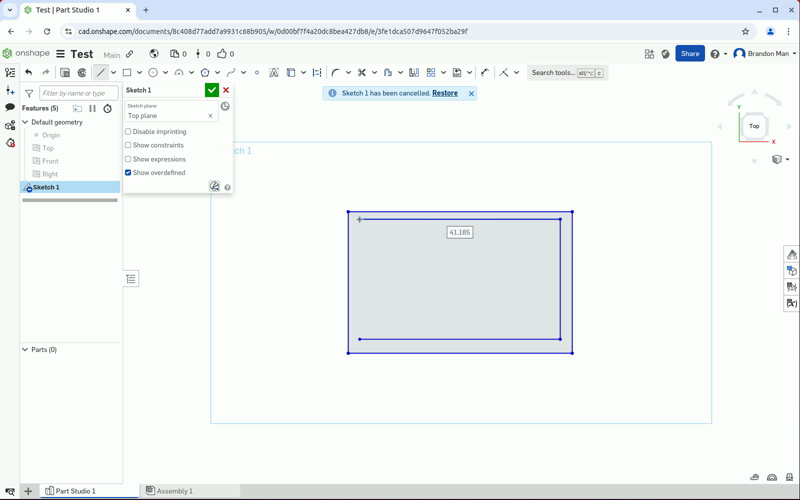
mouse_move(359, 339)
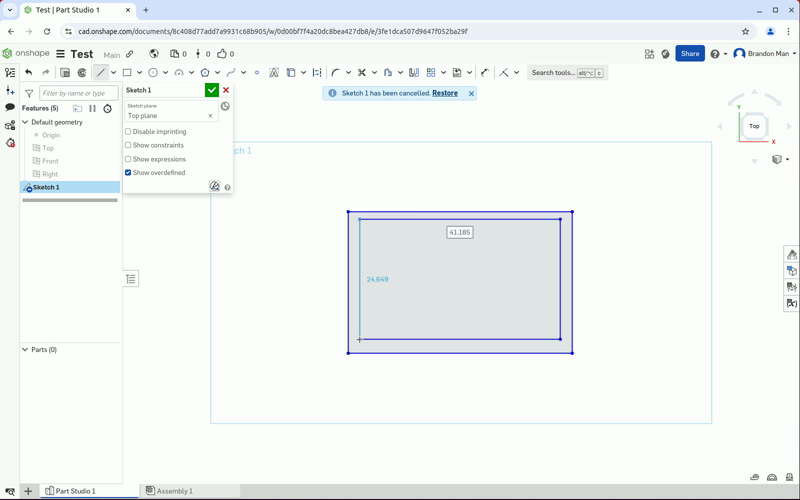
key_up(shift)
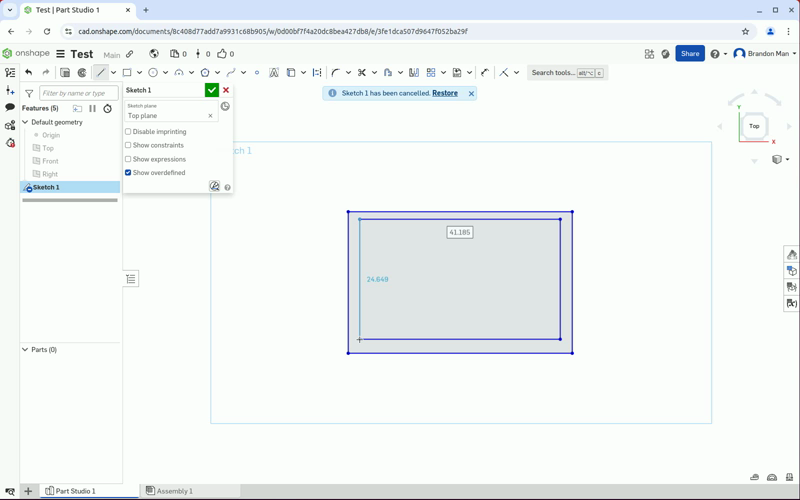
click(359, 339)
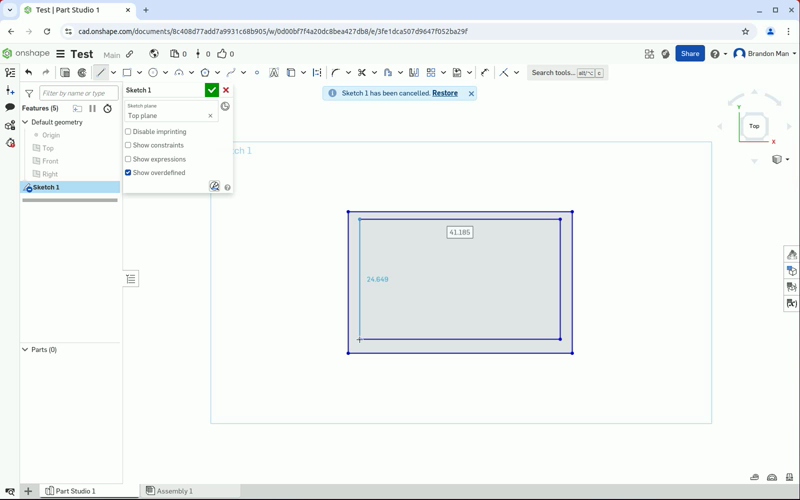
key(esc)
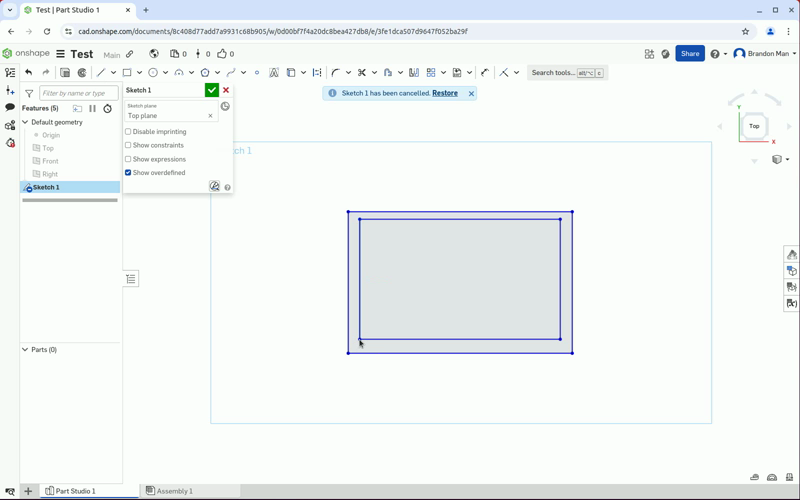
mouse_move(462, 347)
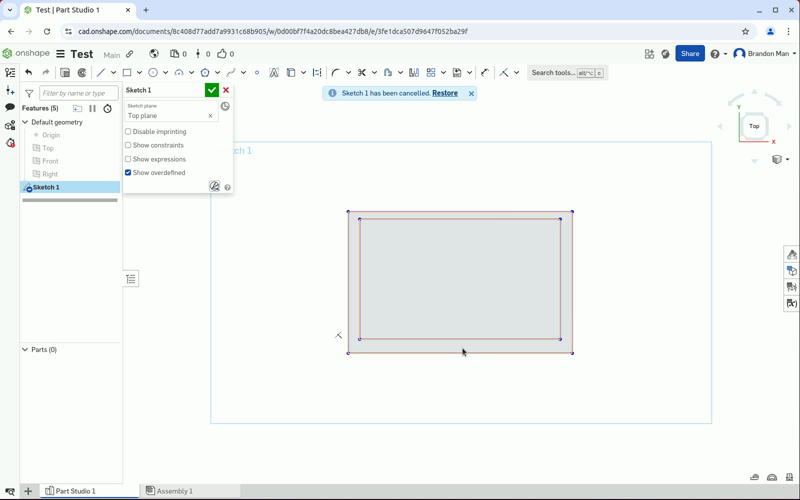
click(462, 347)
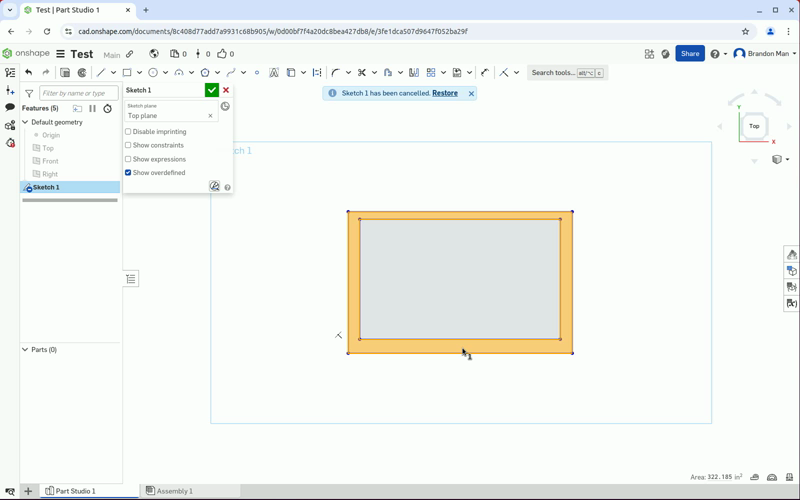
mouse_move(73, 352)
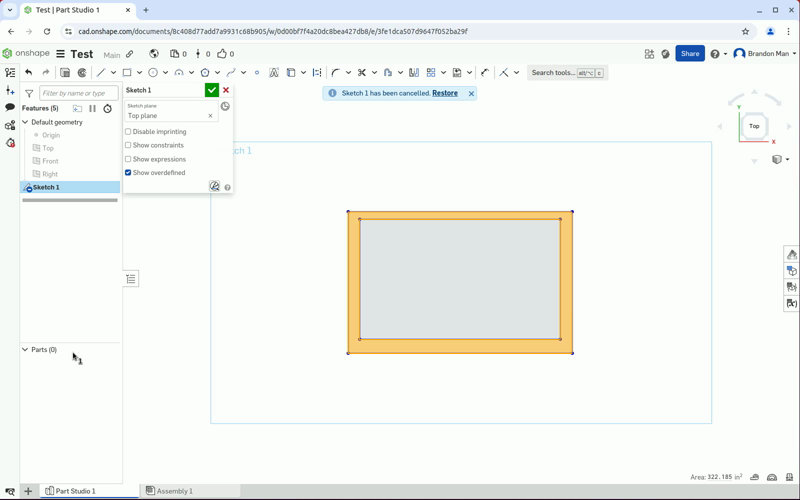
key(shift+y)
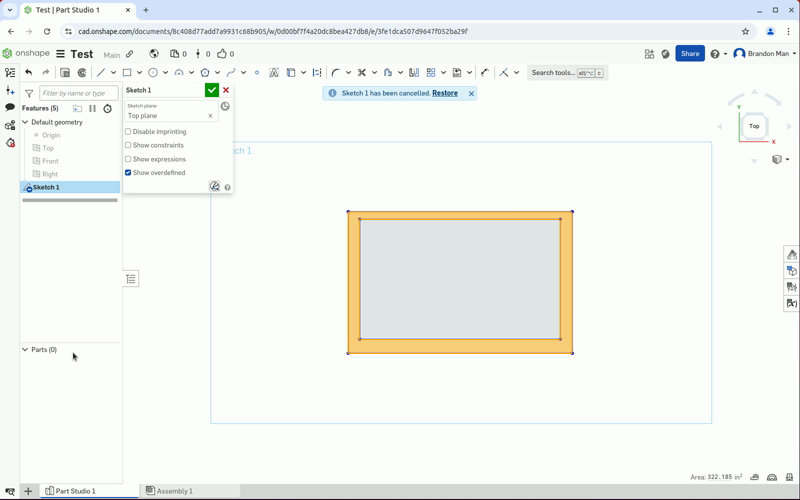
key(shift+e)
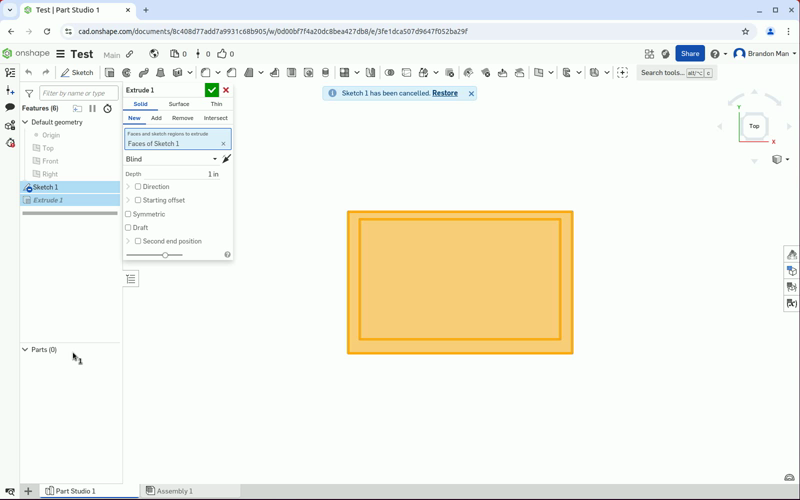
mouse_move(143, 106)
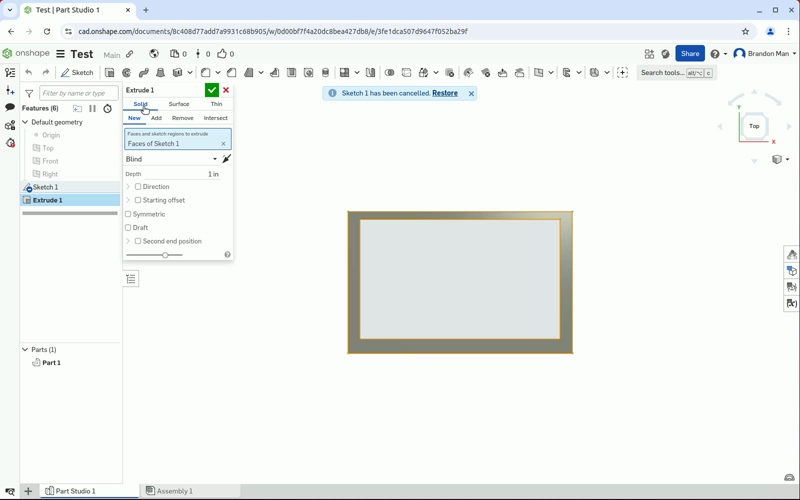
click(143, 106)
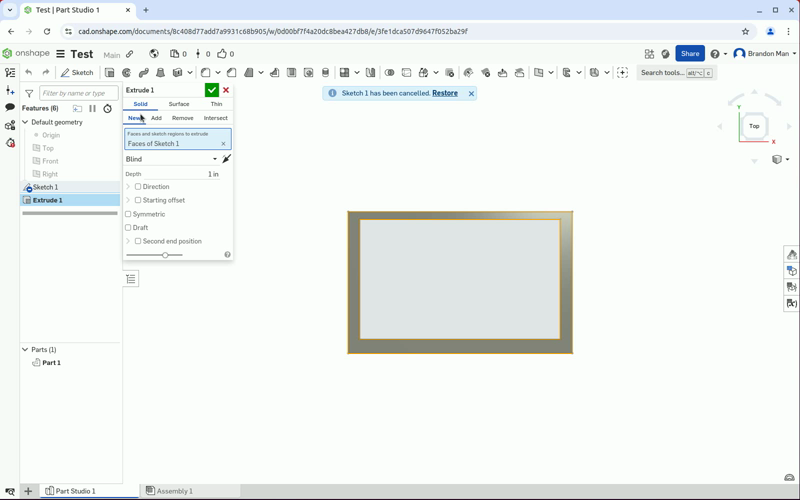
mouse_move(137, 120)
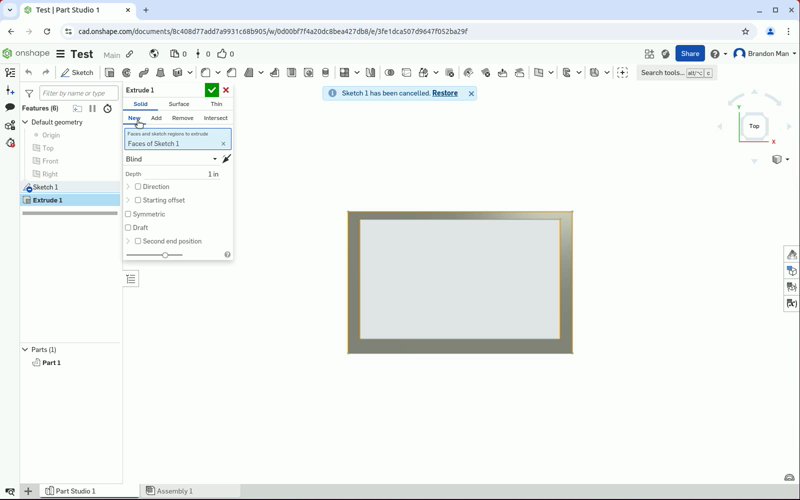
click(137, 120)
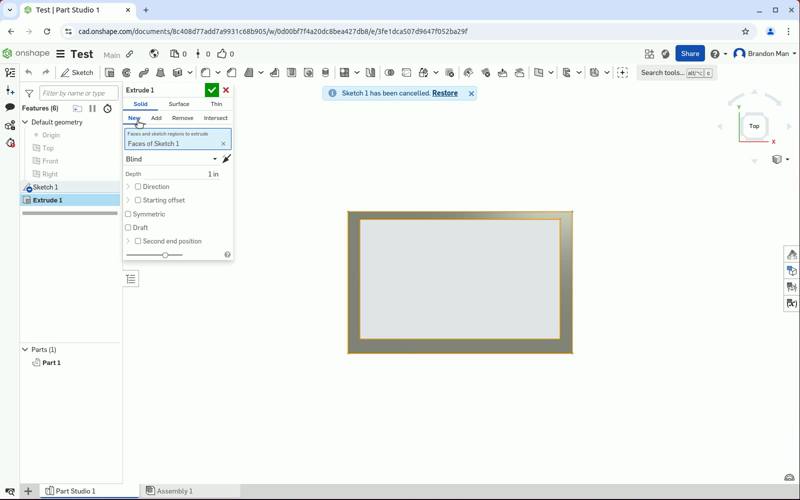
key(tab, 4)
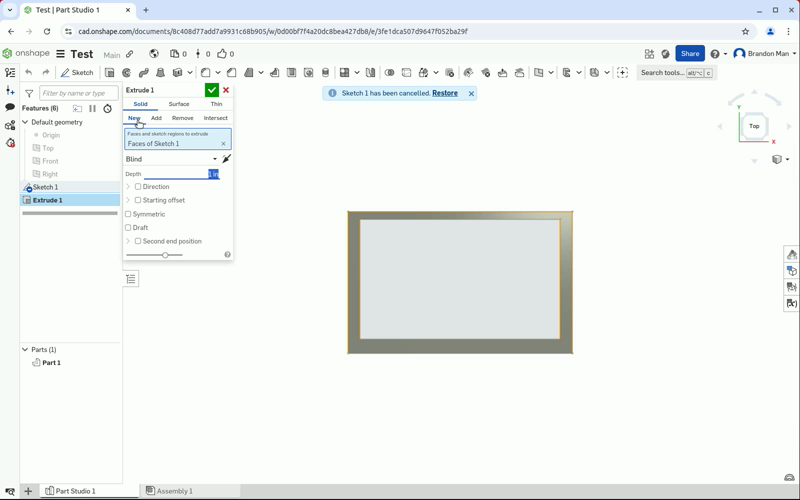
text(1.204)
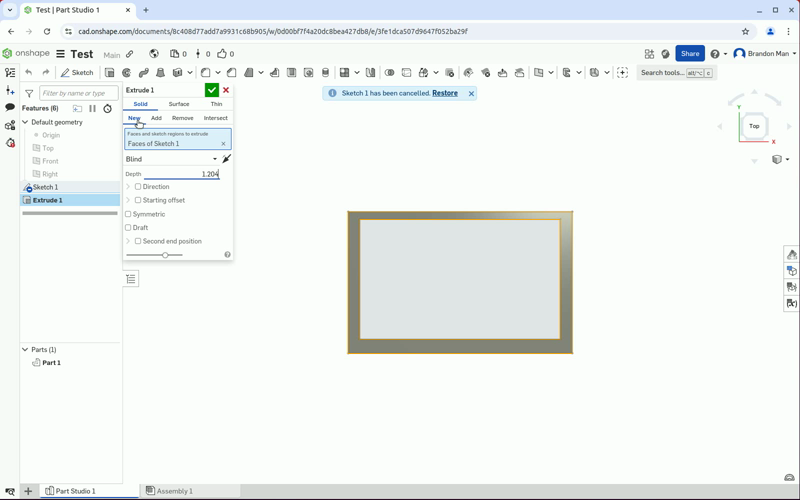
key(enter)
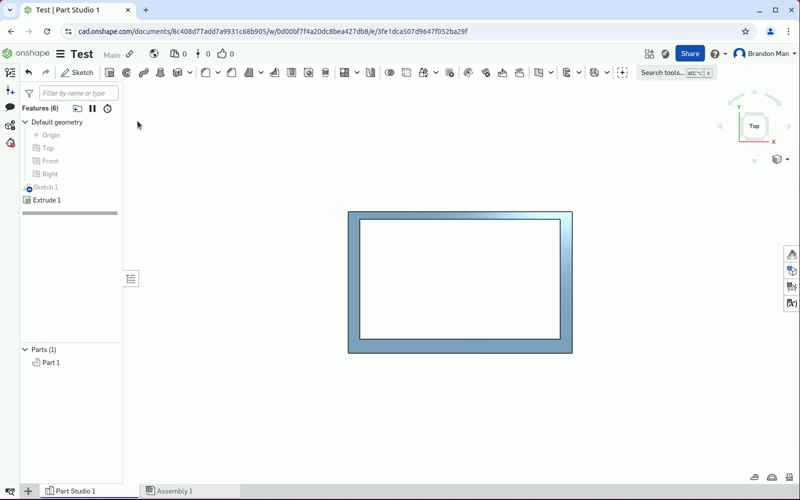
key(shift+h)
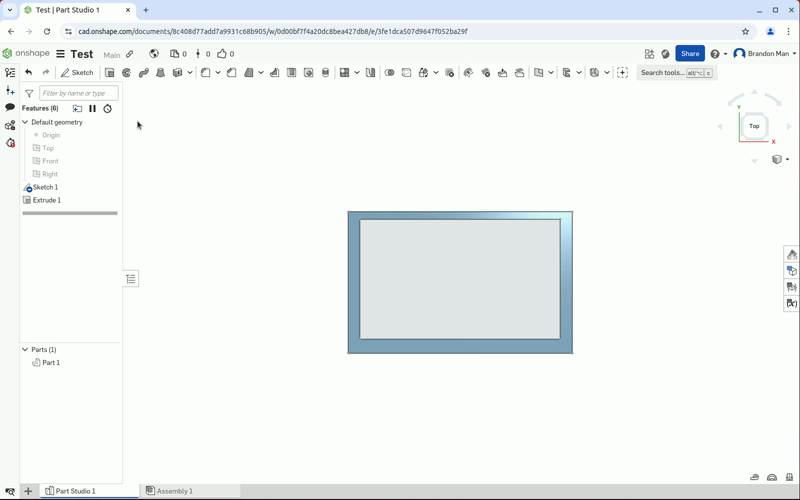
key(shift+h)
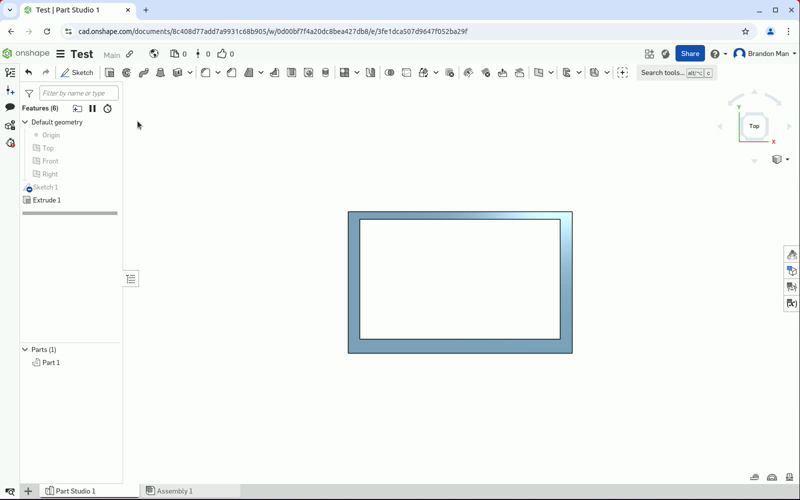
mouse_move(73, 189)
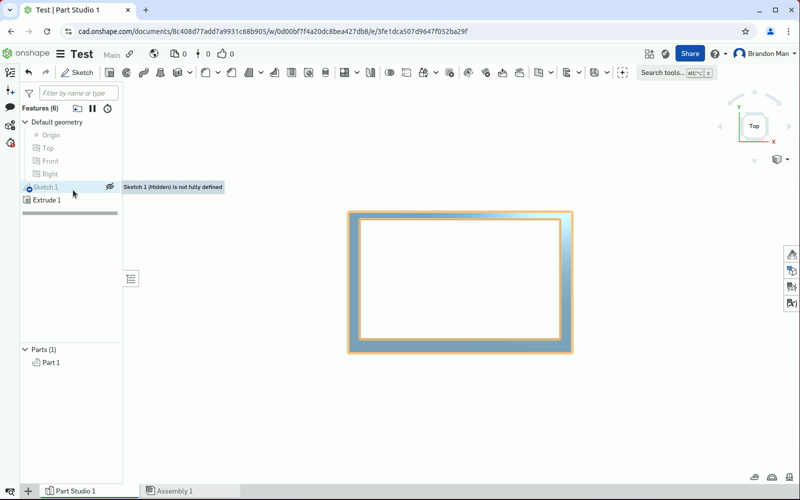
click(73, 189)
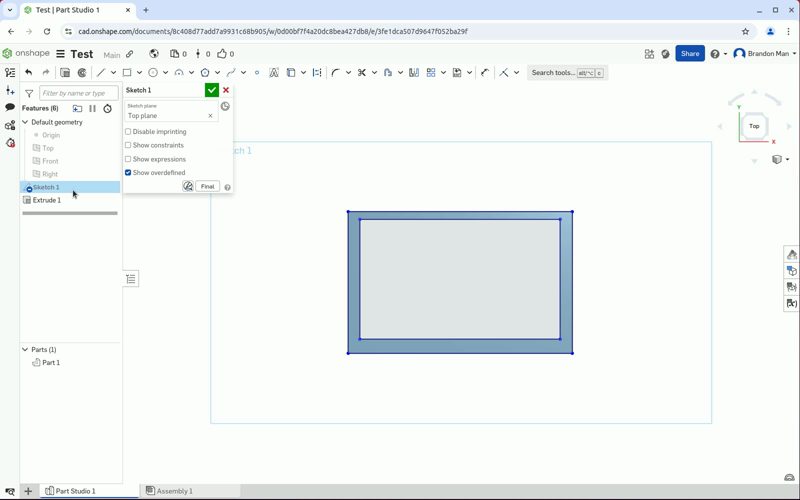
mouse_move(229, 92)
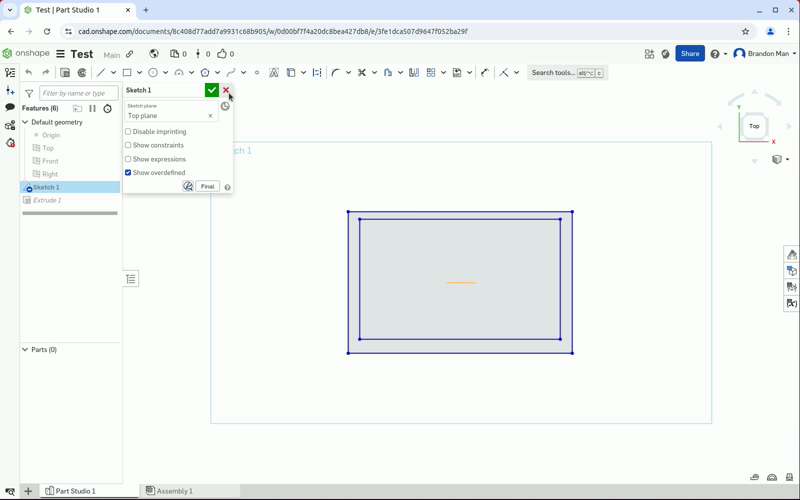
click(229, 92)
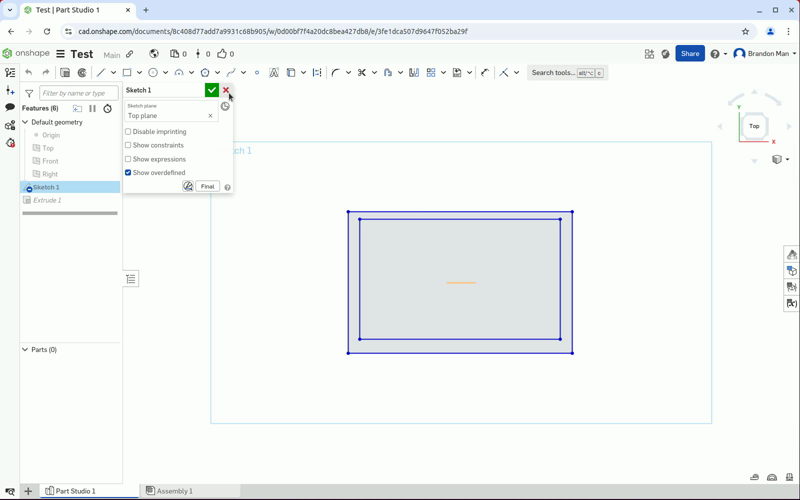
key(shift+s)
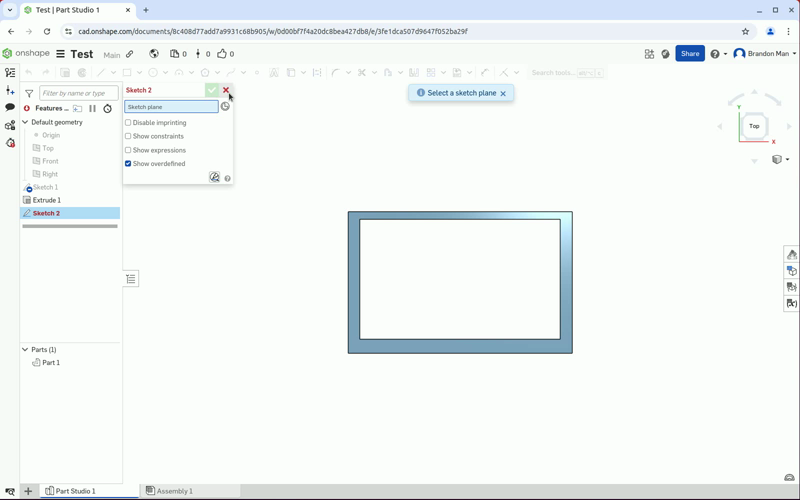
mouse_move(73, 150)
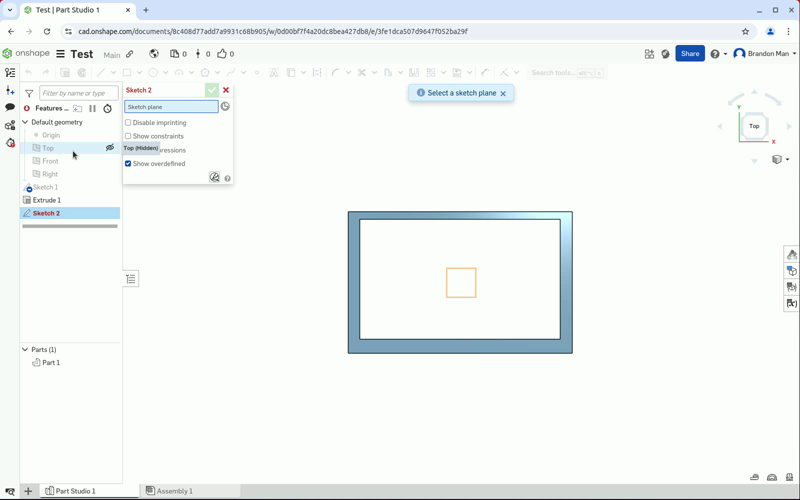
click(73, 150)
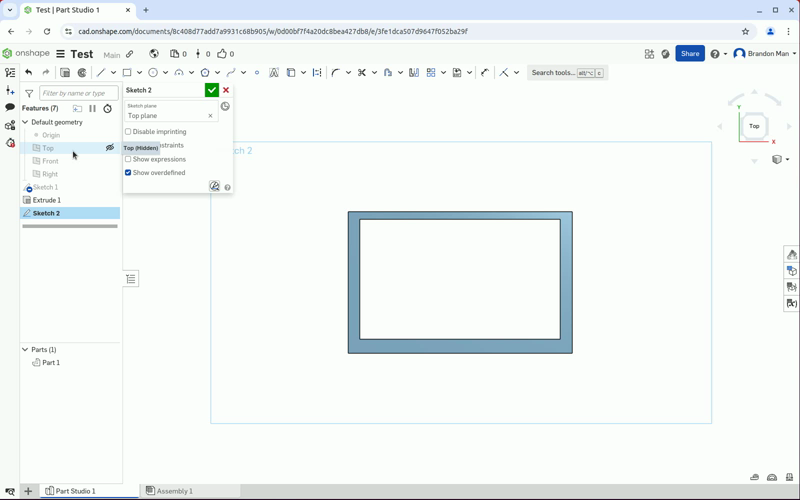
mouse_move(73, 352)
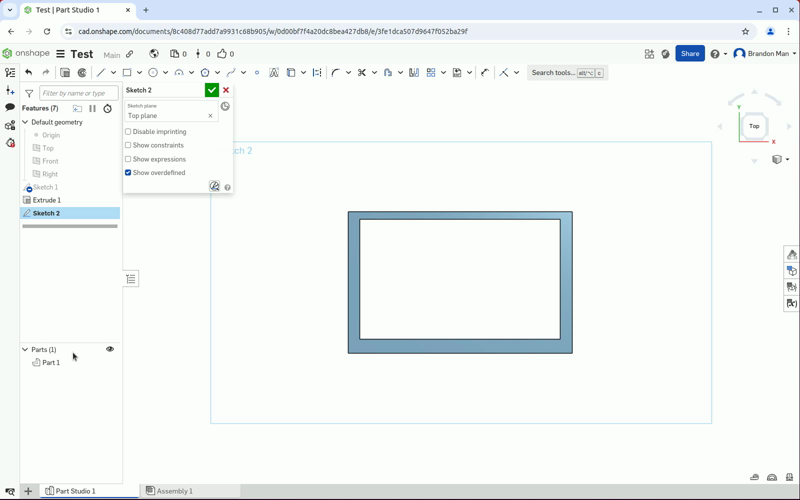
key(y)
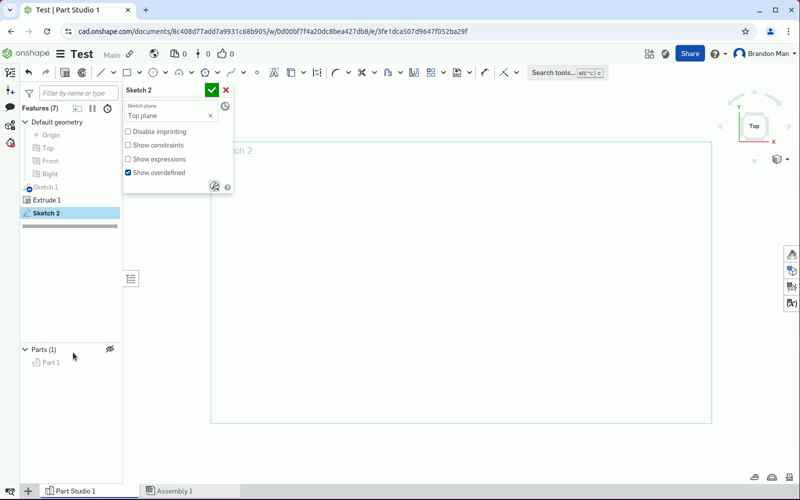
key(l)
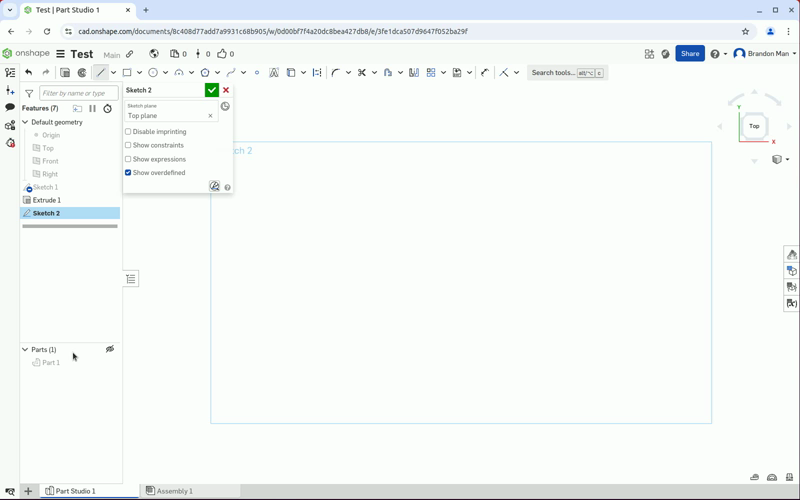
key_down(shift)
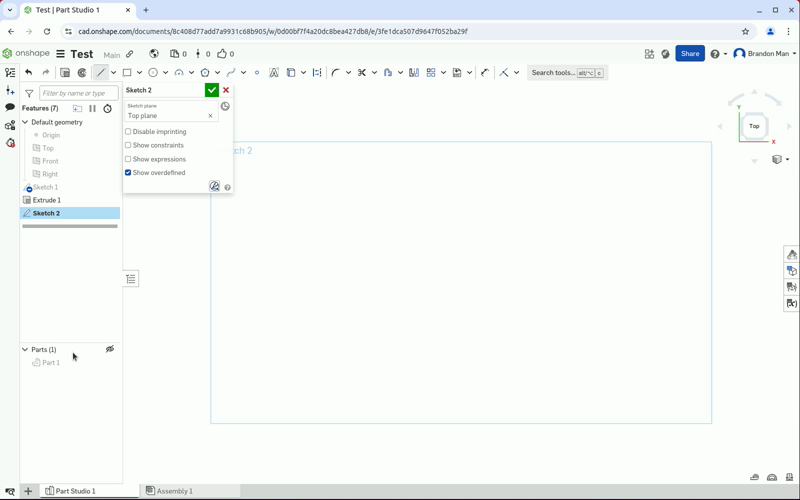
mouse_move(359, 339)
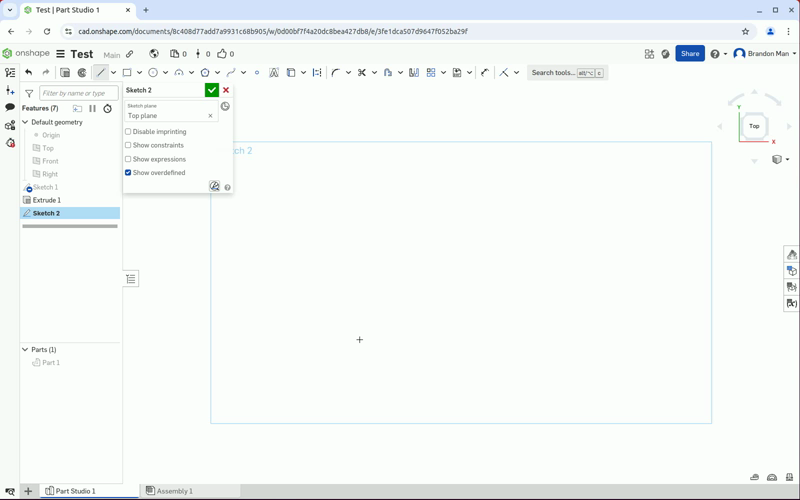
click(359, 339)
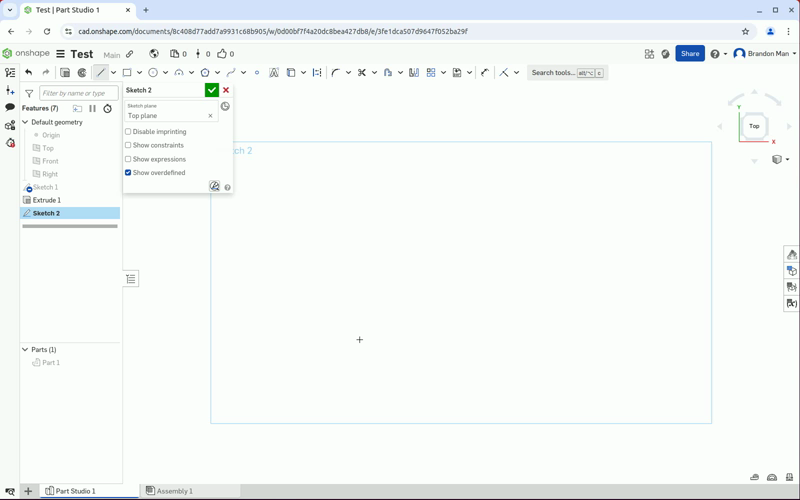
key_up(shift)
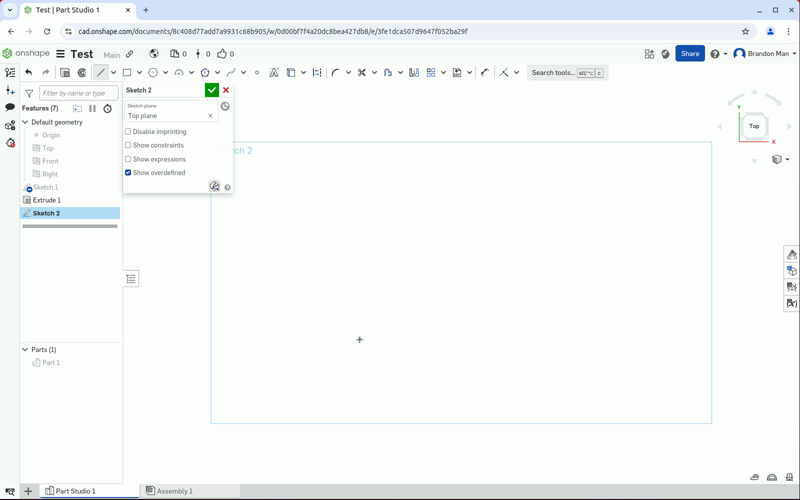
key_down(shift)
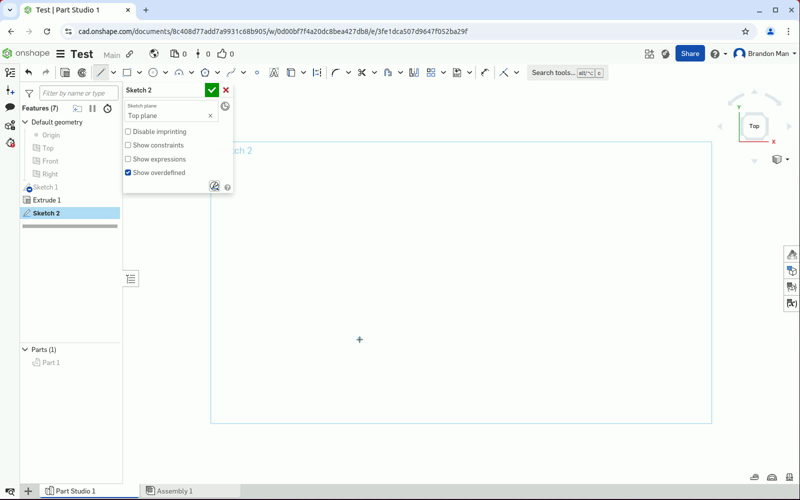
mouse_move(560, 339)
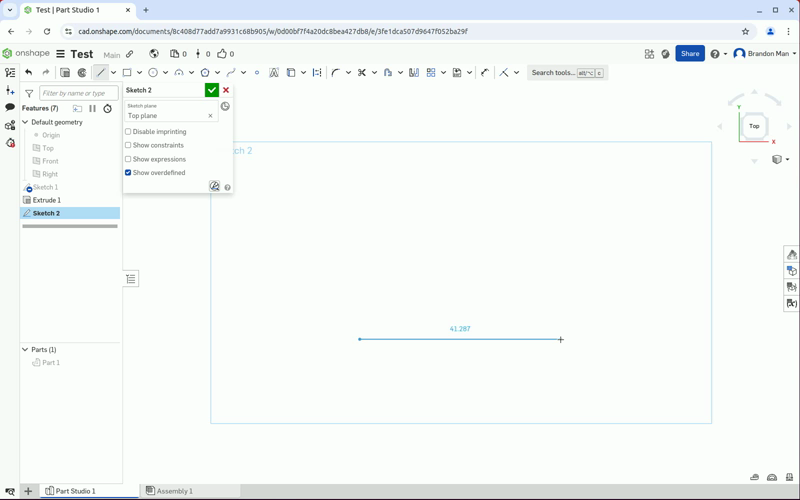
click(560, 339)
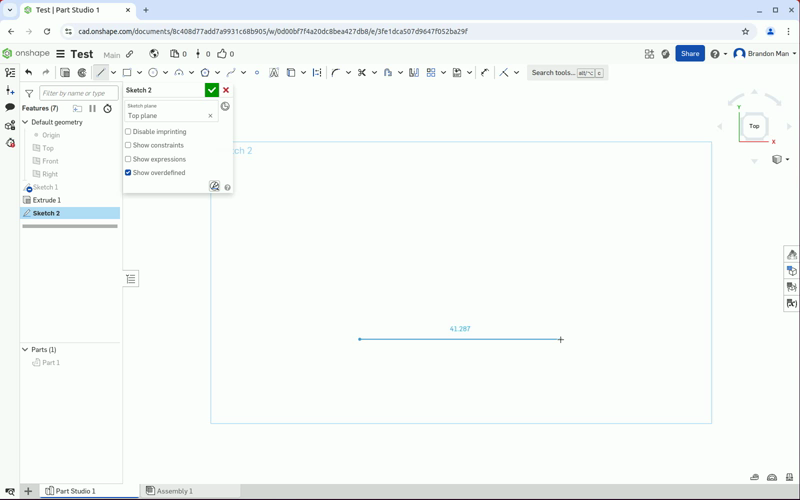
key_up(shift)
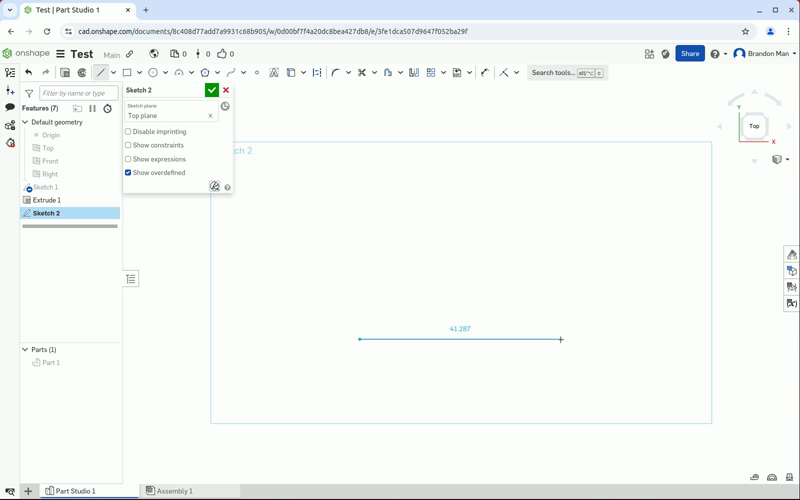
key_down(shift)
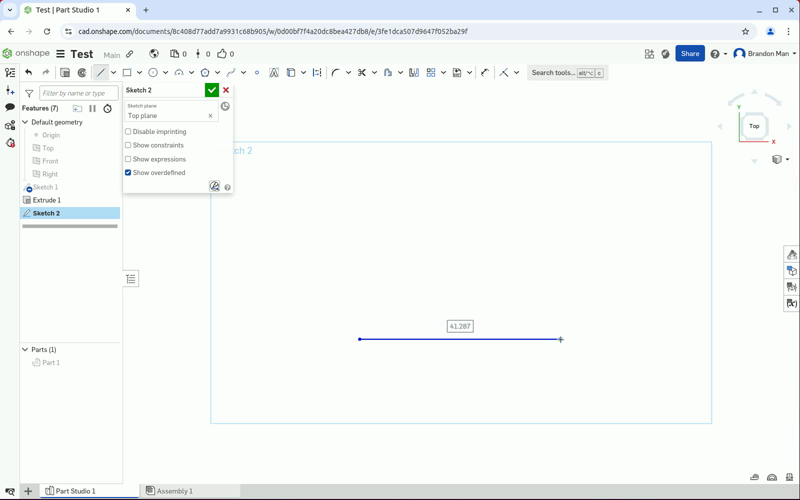
mouse_move(560, 218)
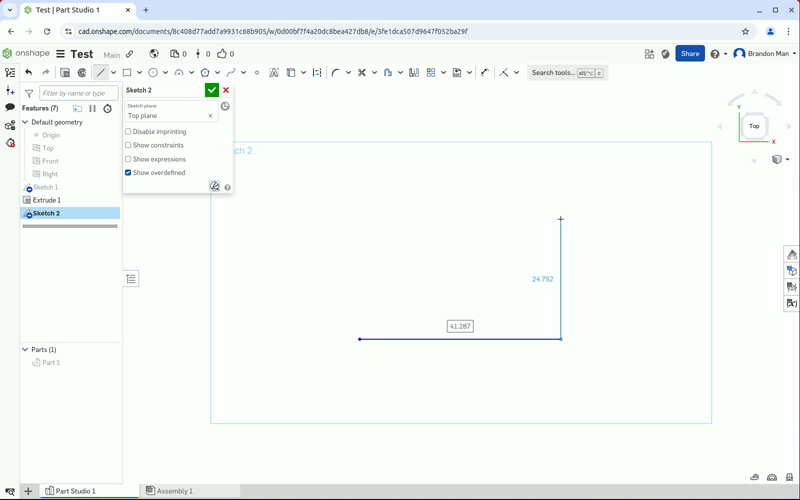
click(560, 218)
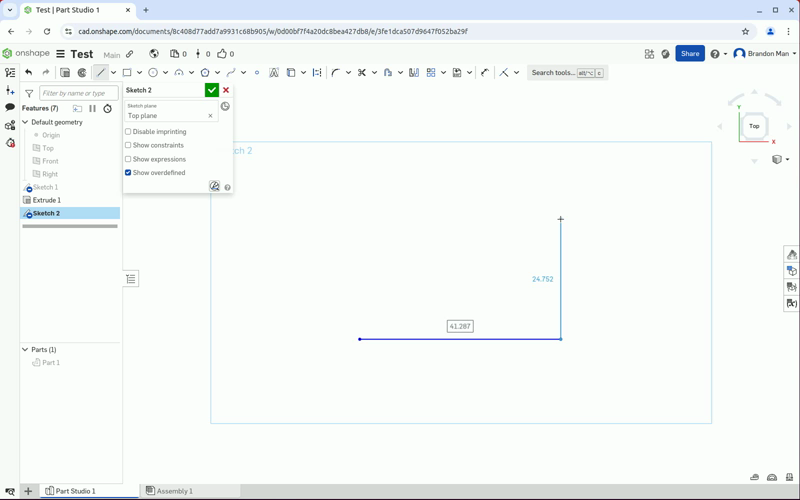
key_up(shift)
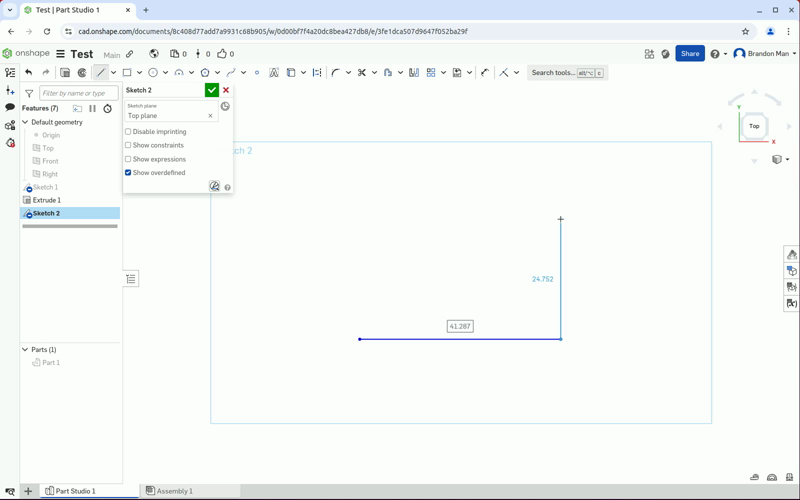
key_down(shift)
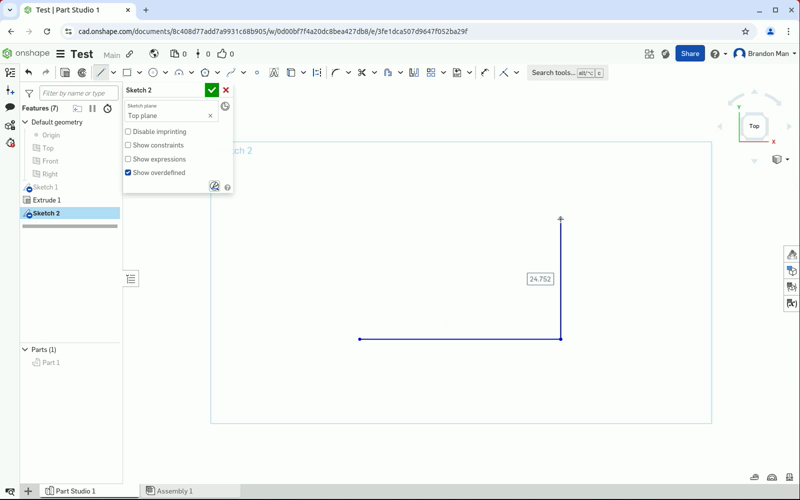
mouse_move(359, 218)
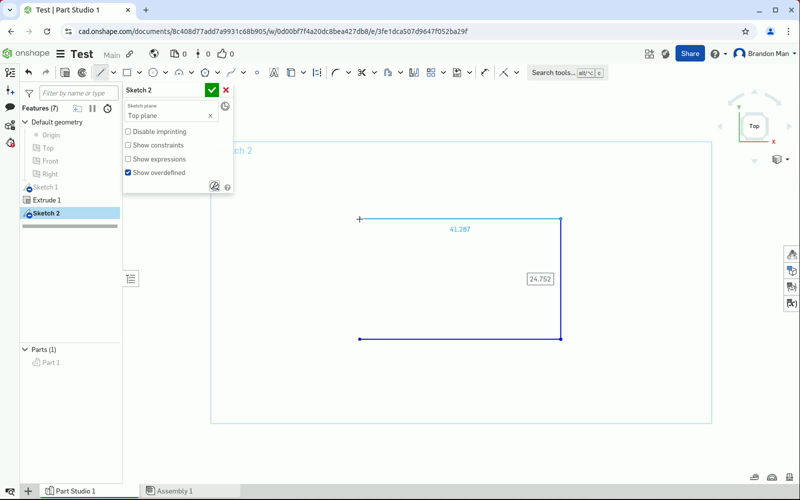
click(359, 218)
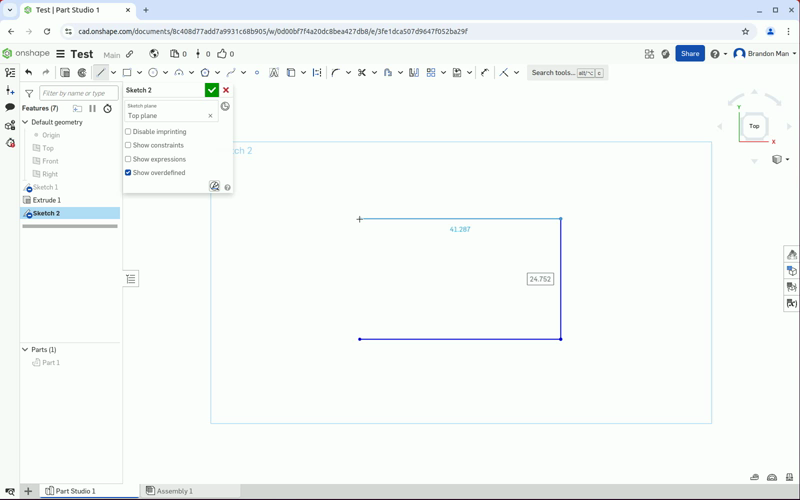
key_up(shift)
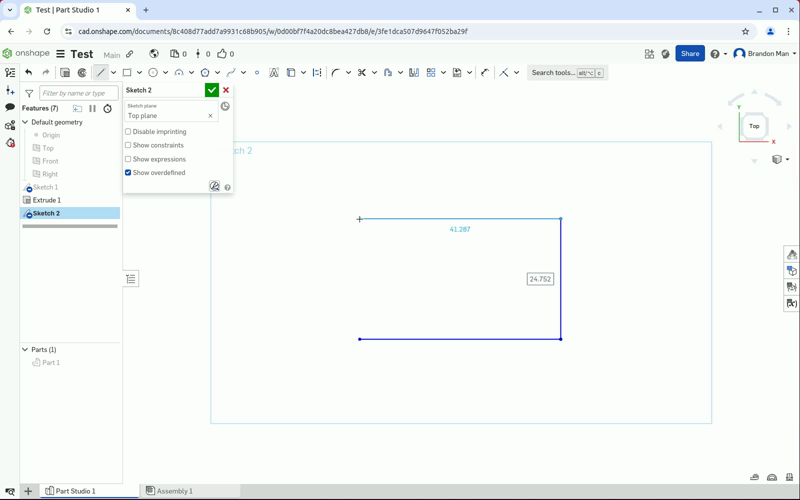
key_down(shift)
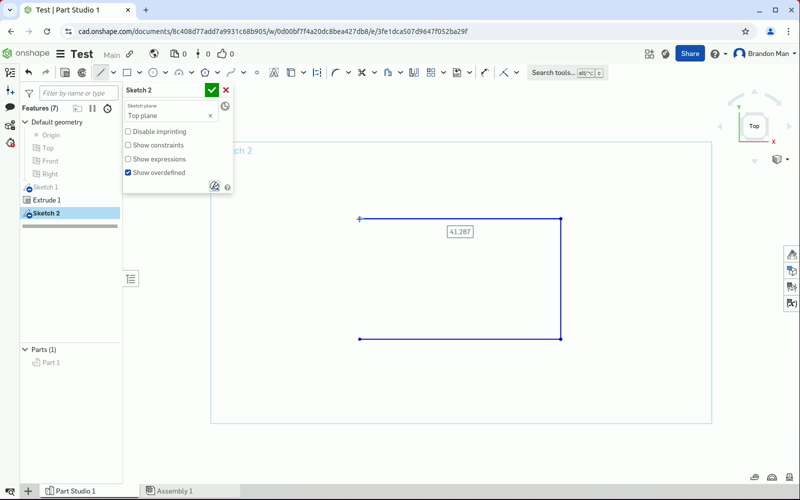
mouse_move(359, 339)
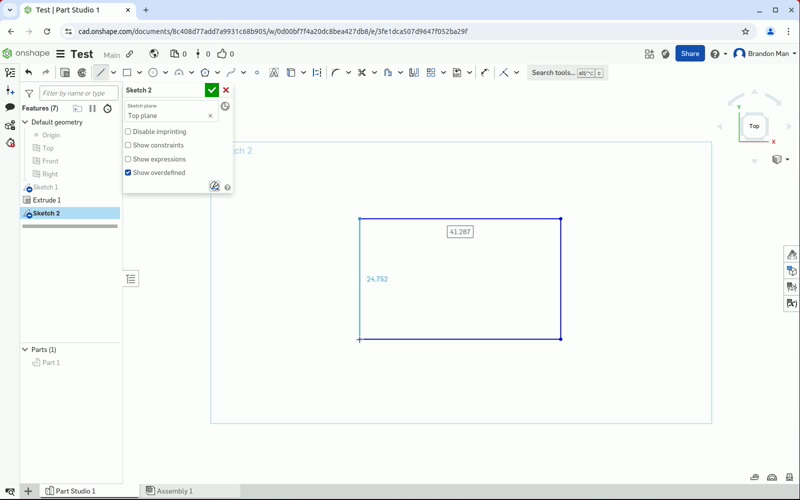
key_up(shift)
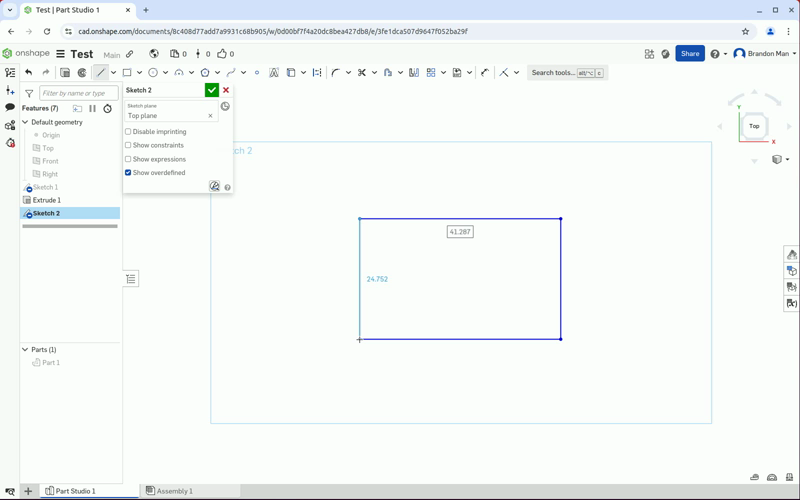
click(359, 339)
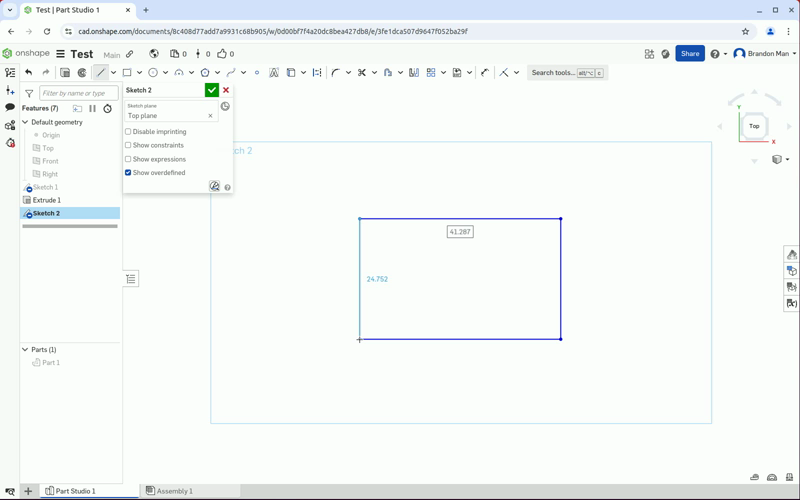
key(esc)
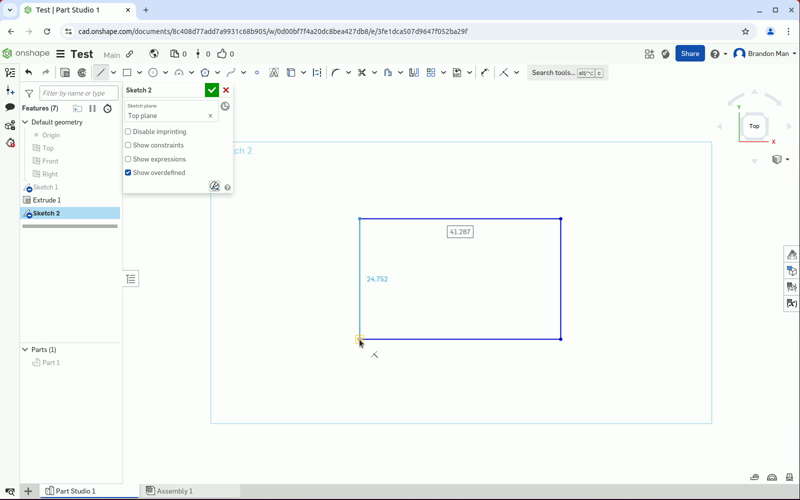
mouse_move(512, 320)
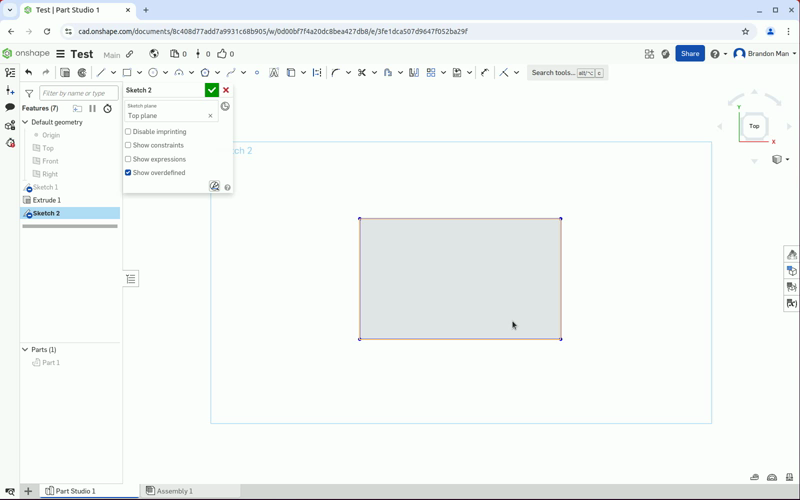
click(512, 320)
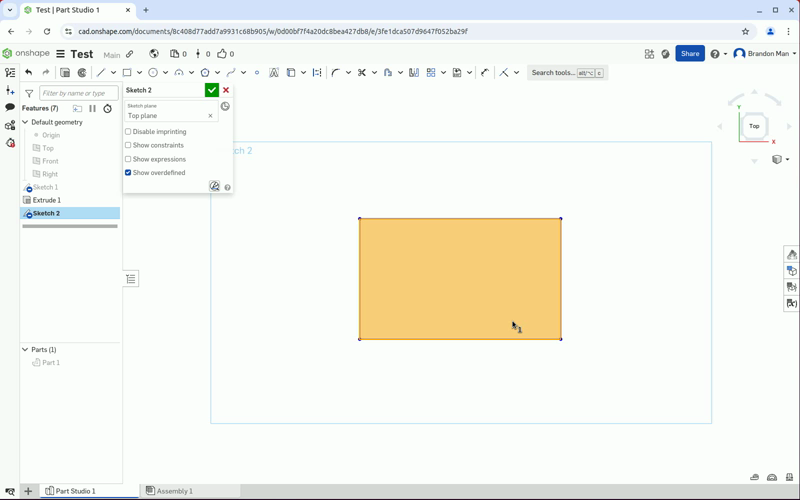
mouse_move(73, 352)
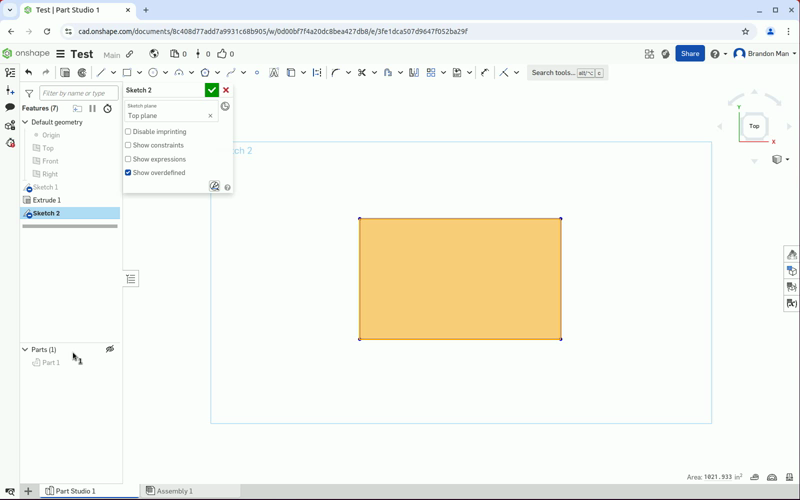
key(shift+y)
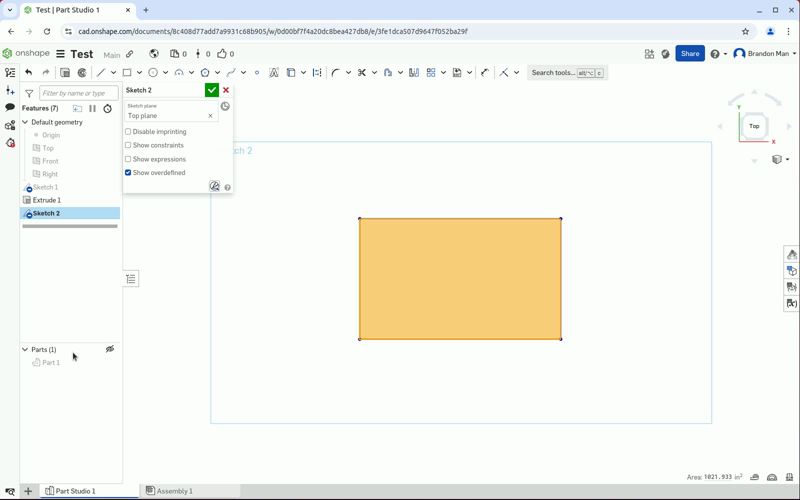
key(shift+e)
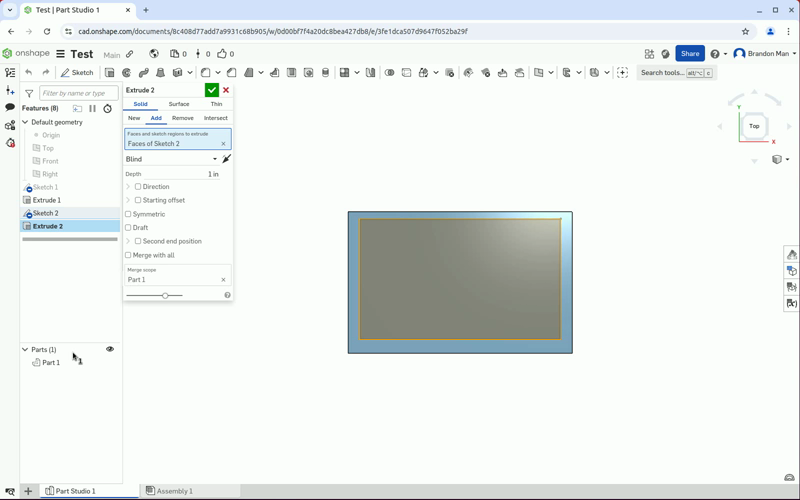
mouse_move(143, 106)
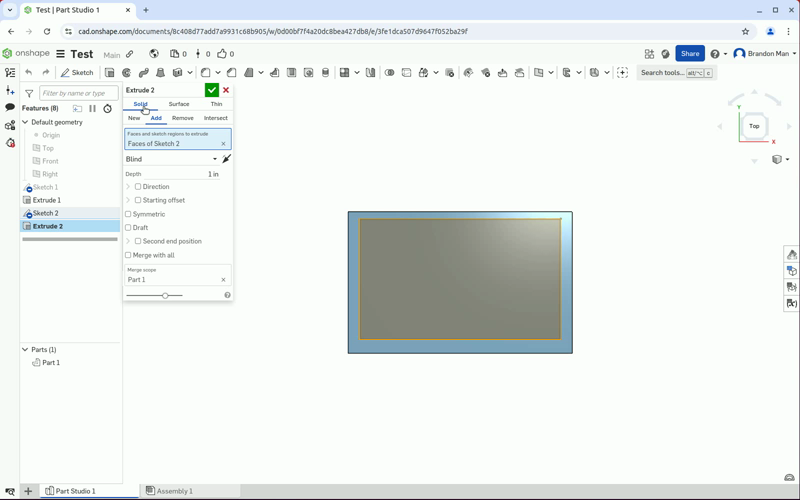
click(143, 106)
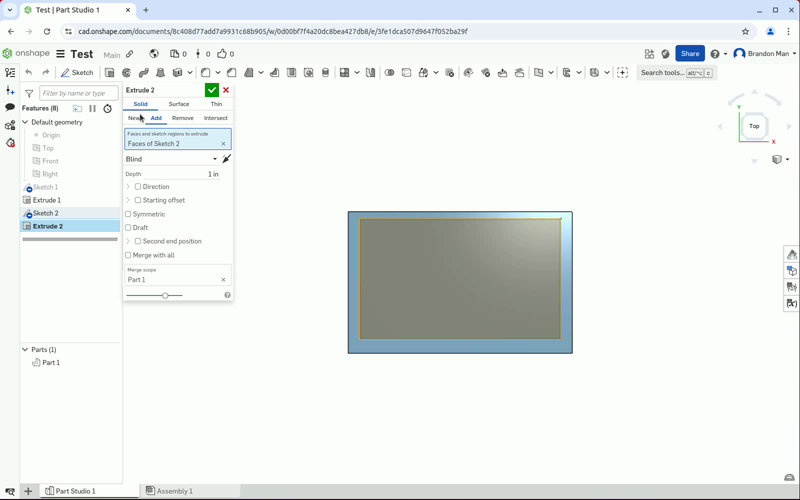
mouse_move(137, 120)
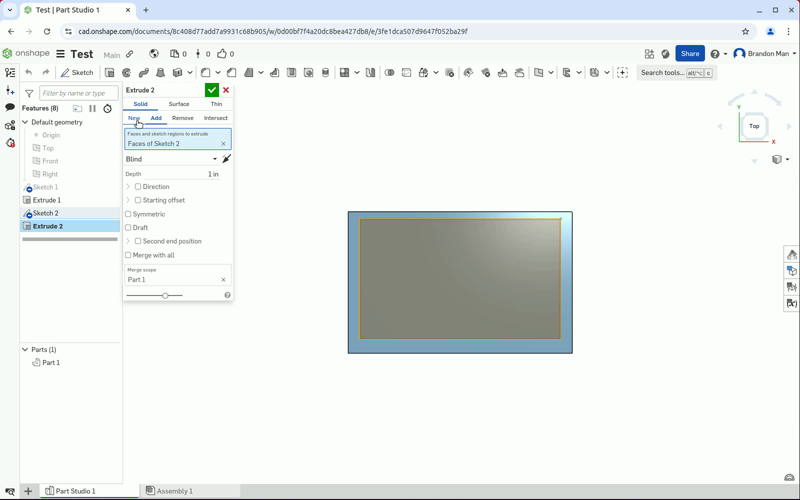
click(137, 120)
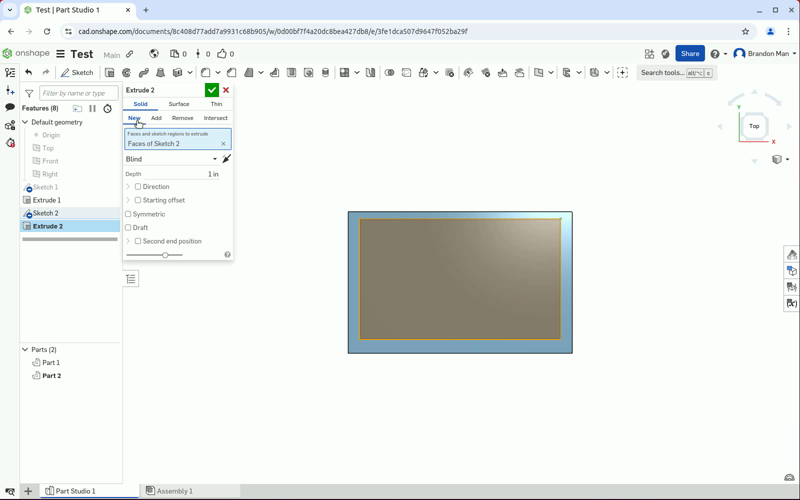
key(tab, 4)
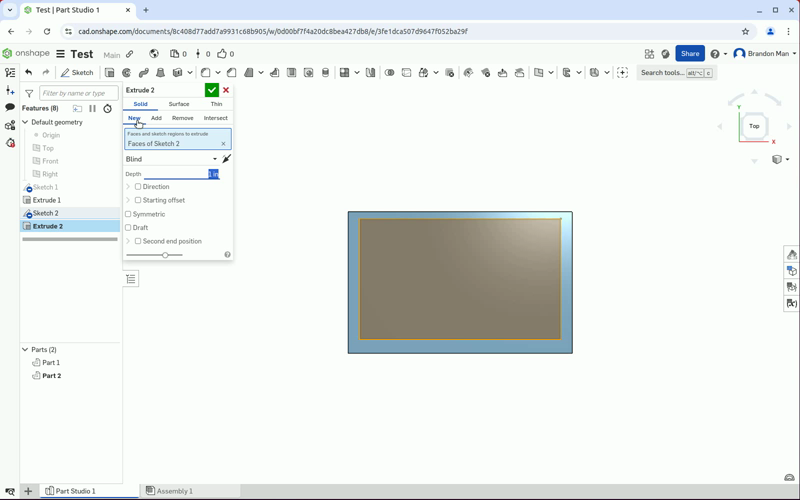
text(1.204)
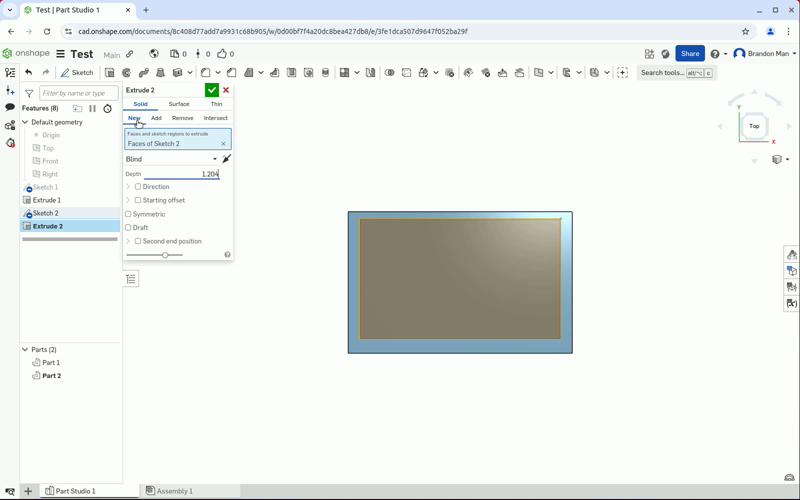
key(enter)
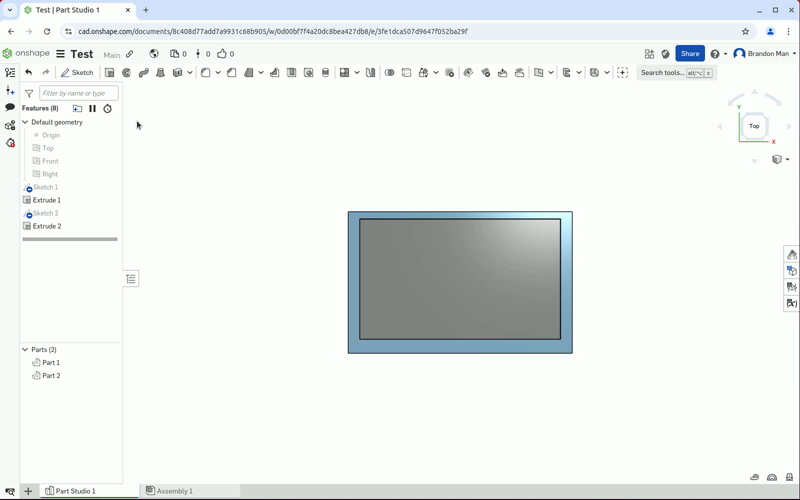
key(shift+h)
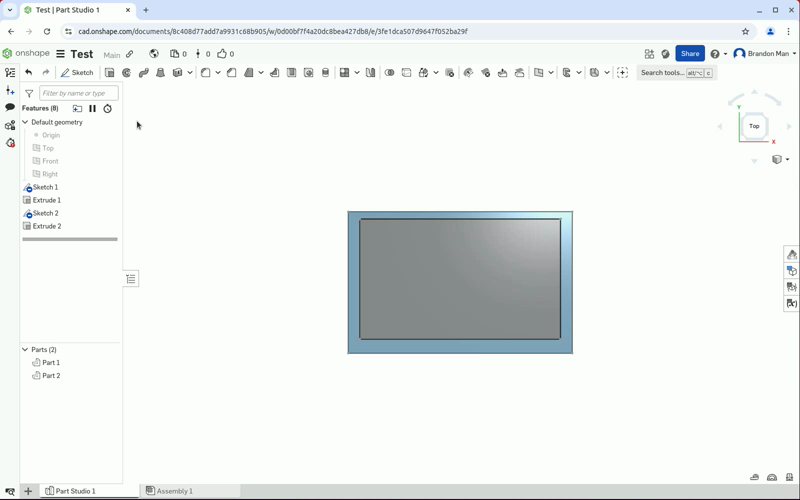
key(shift+h)
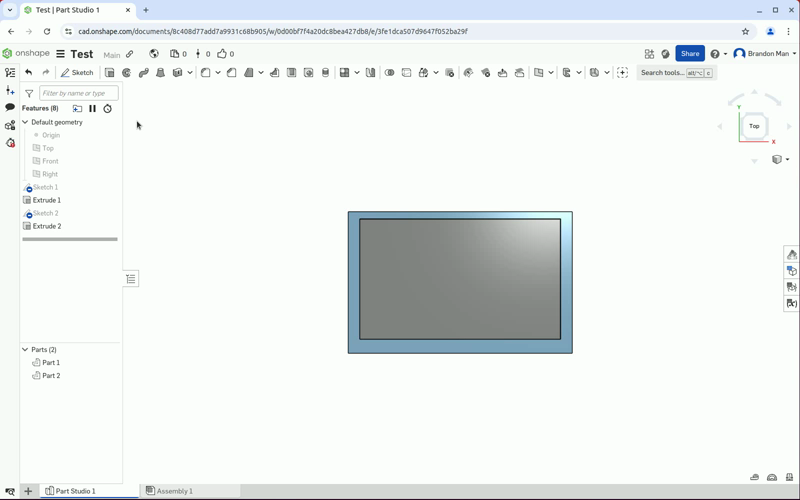
mouse_move(73, 189)
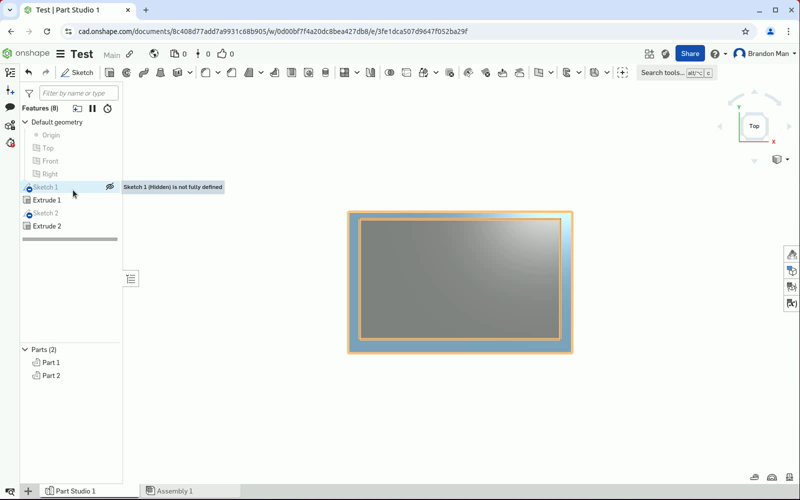
click(73, 189)
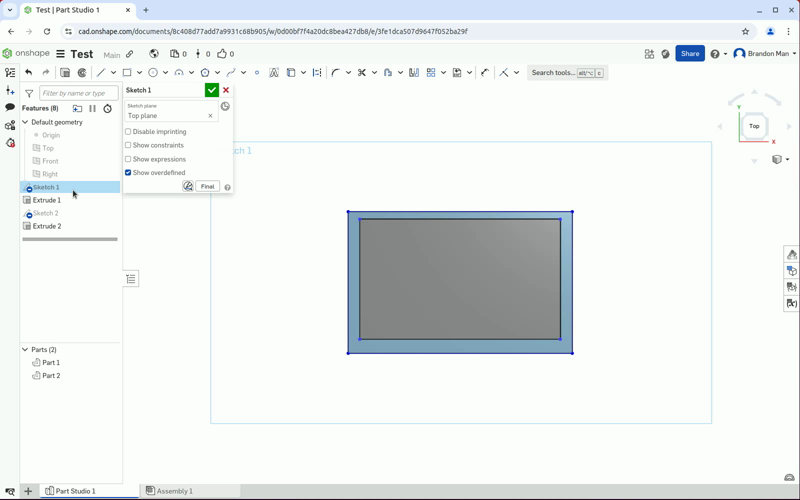
mouse_move(229, 92)
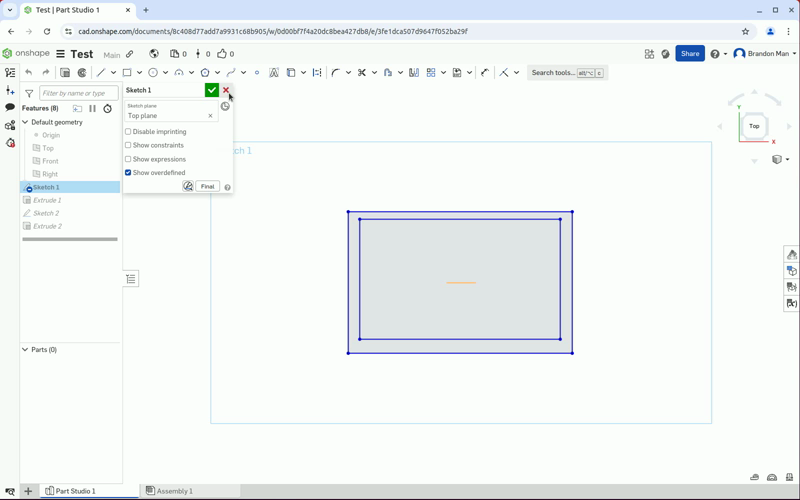
click(229, 92)
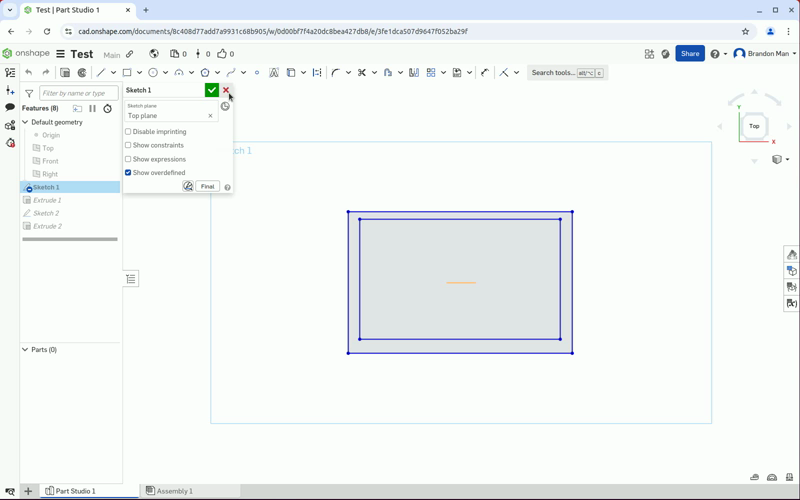
key(shift+s)
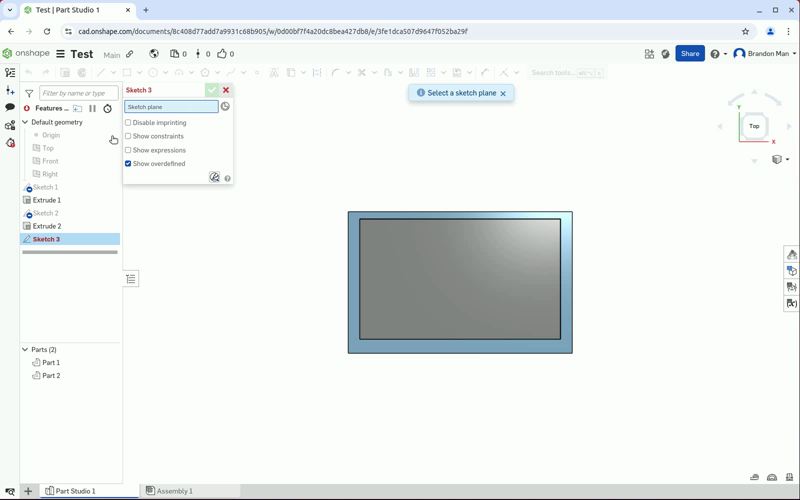
mouse_move(73, 150)
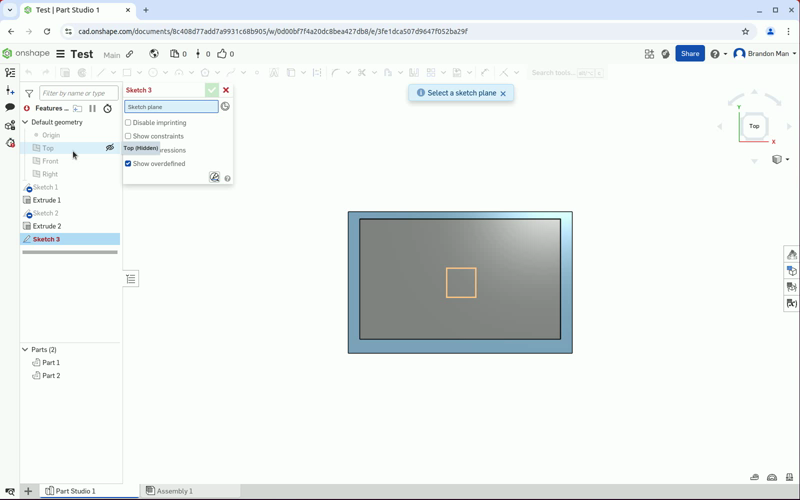
click(73, 150)
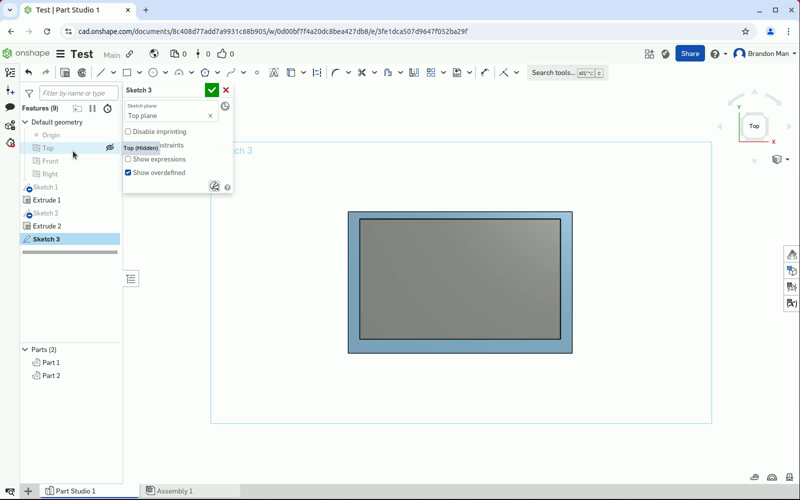
mouse_move(73, 352)
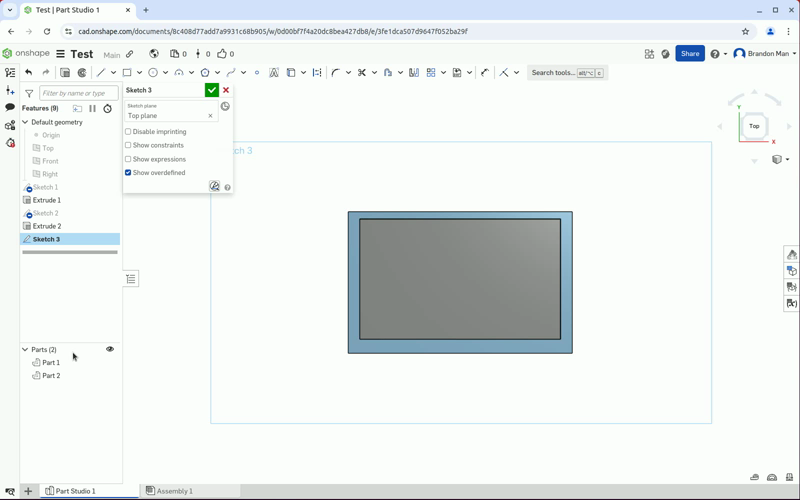
key(y)
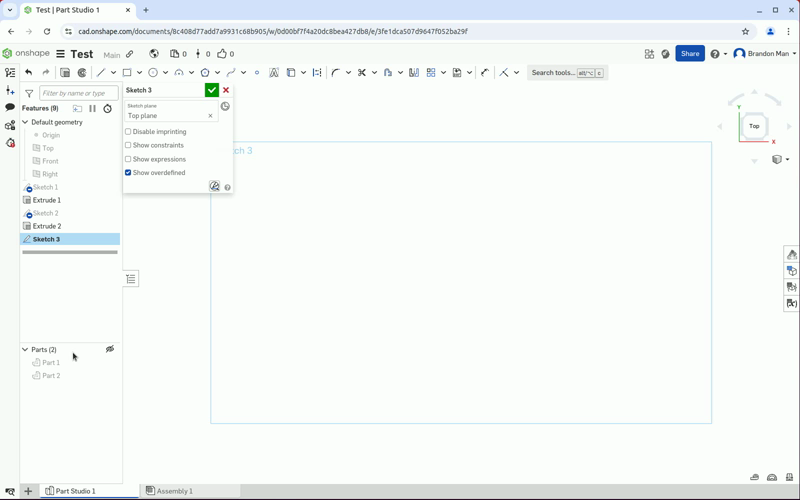
key(l)
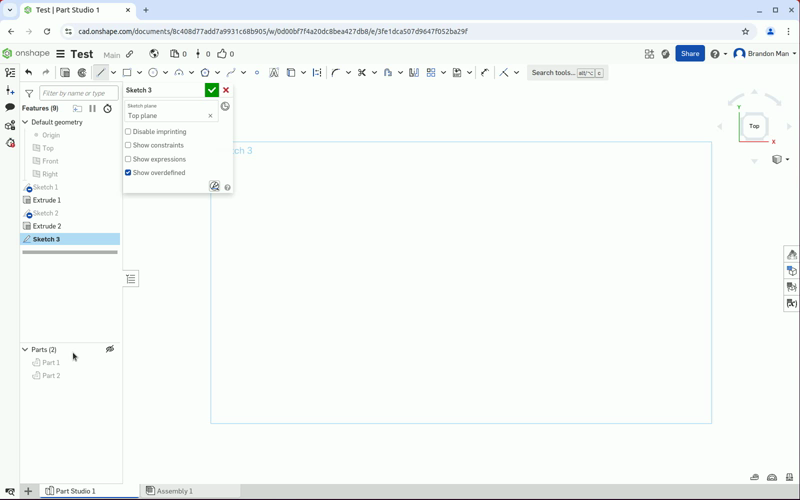
key_down(shift)
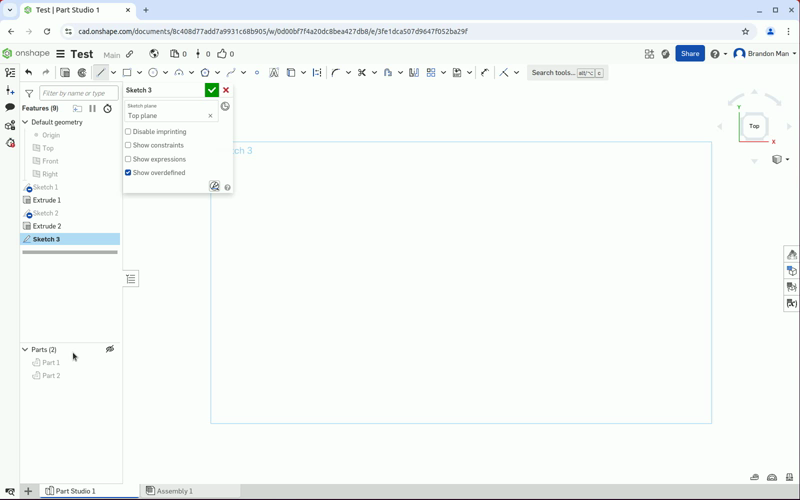
mouse_move(359, 339)
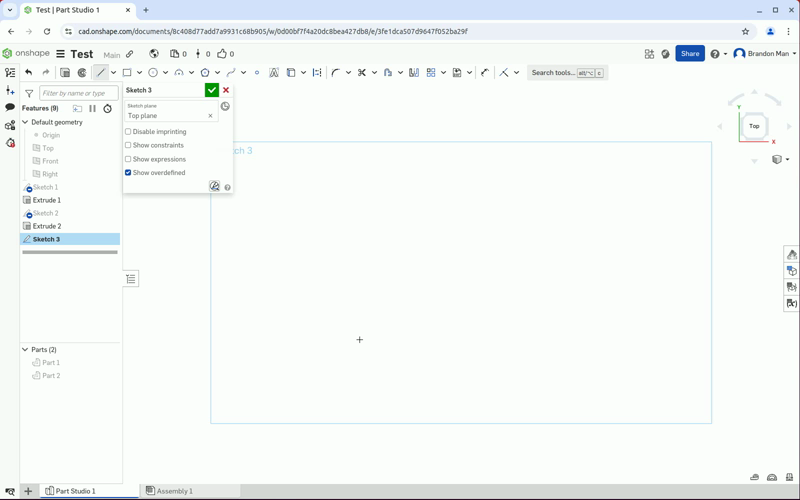
click(359, 339)
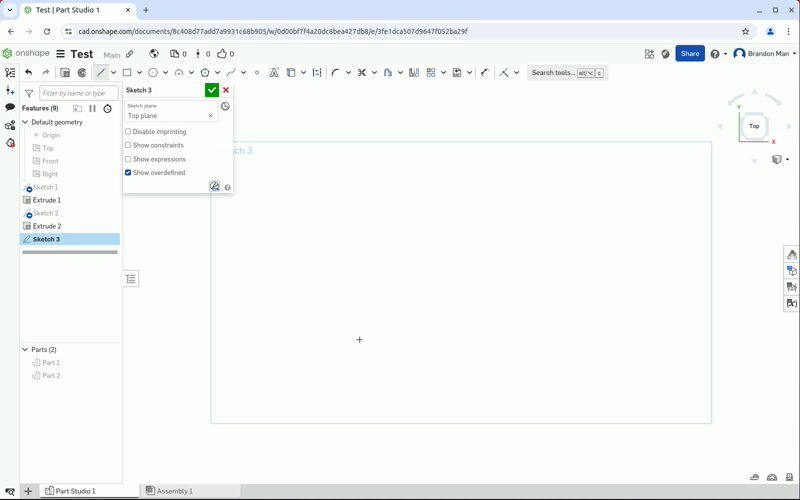
key_up(shift)
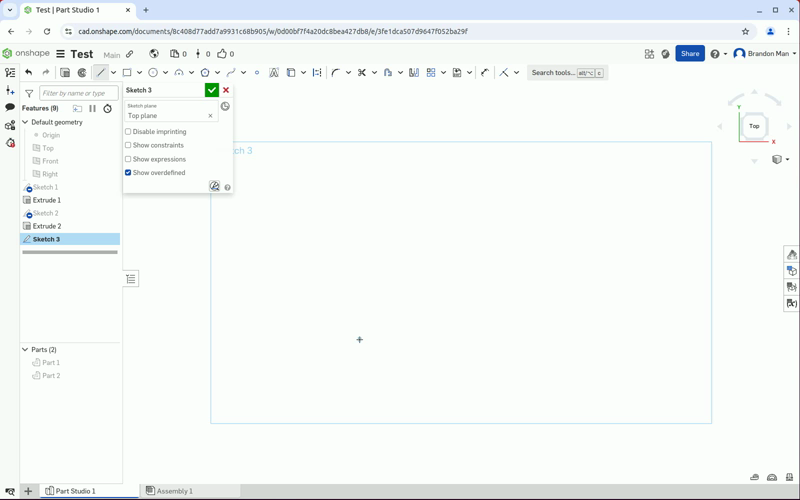
key_down(shift)
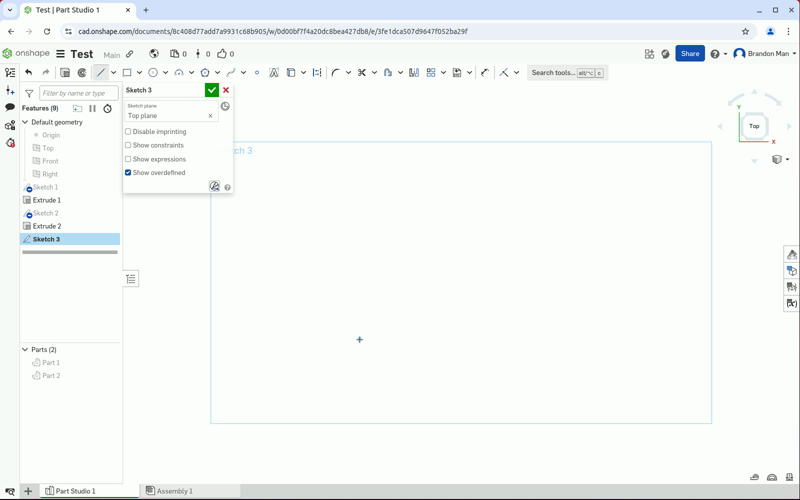
mouse_move(560, 339)
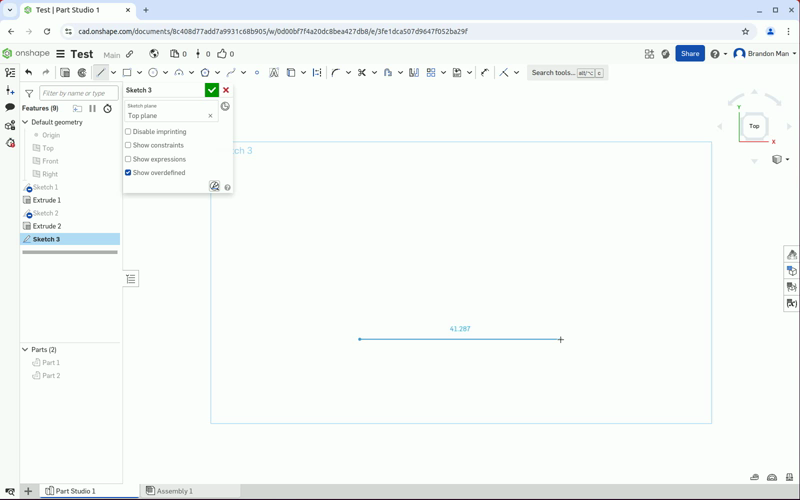
click(560, 339)
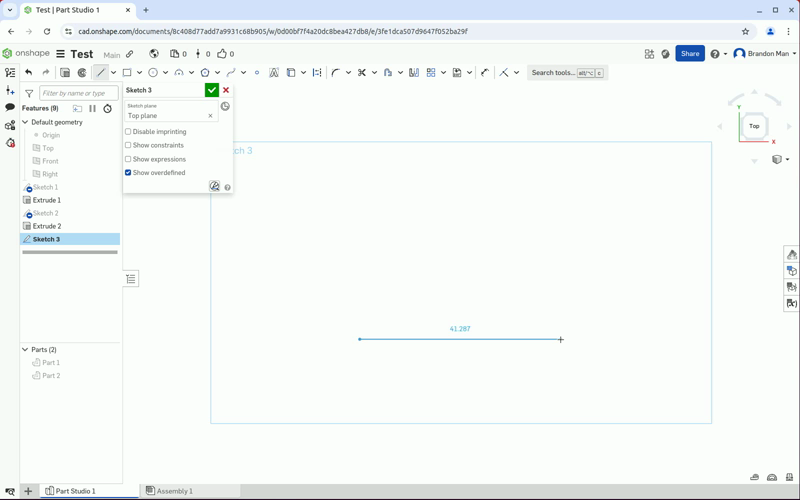
key_up(shift)
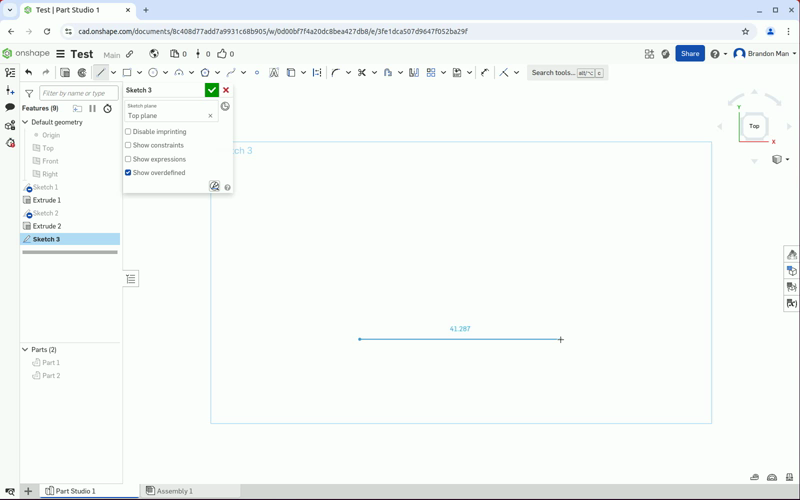
key_down(shift)
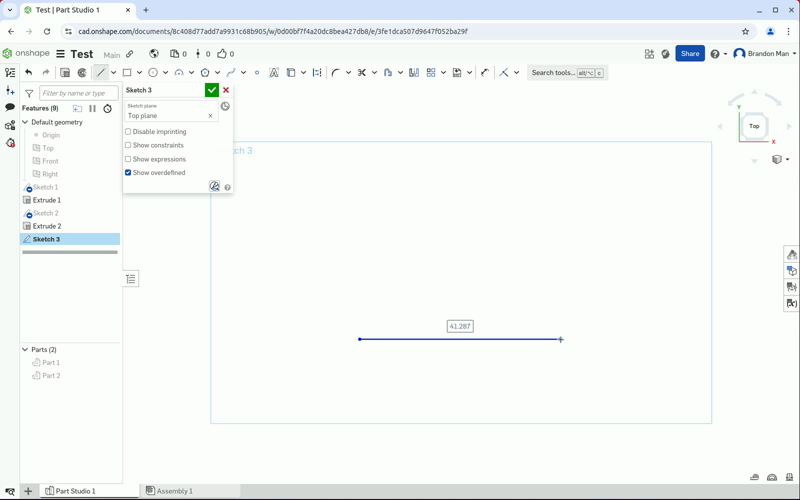
mouse_move(560, 218)
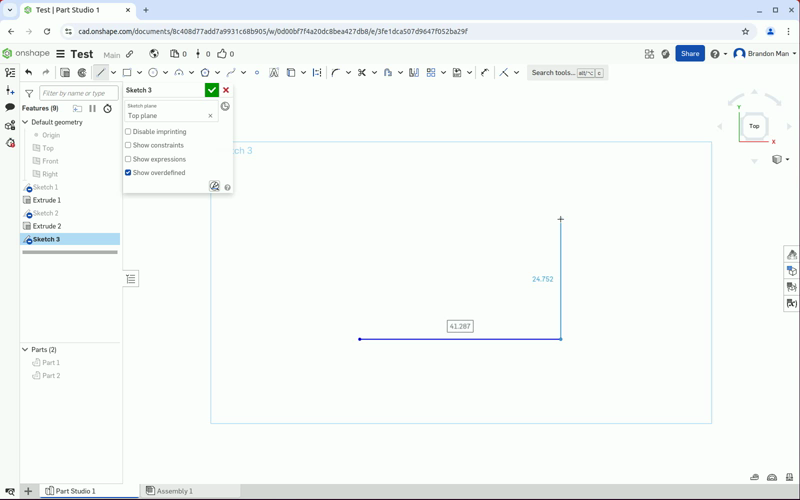
click(560, 218)
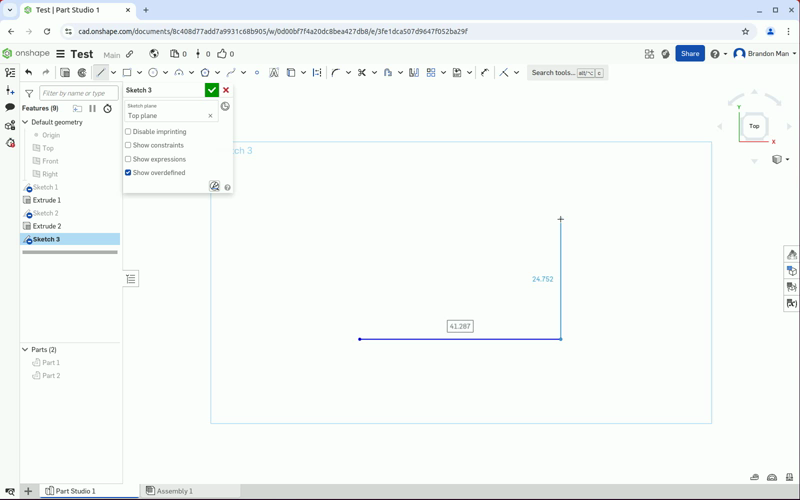
key_up(shift)
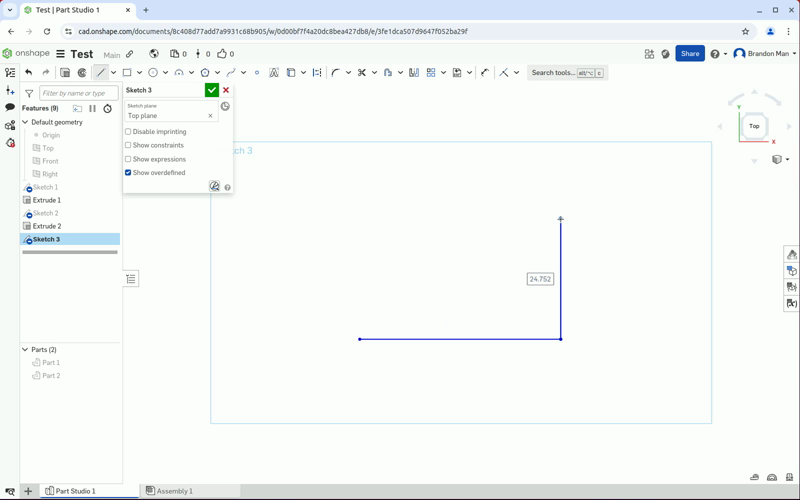
key_down(shift)
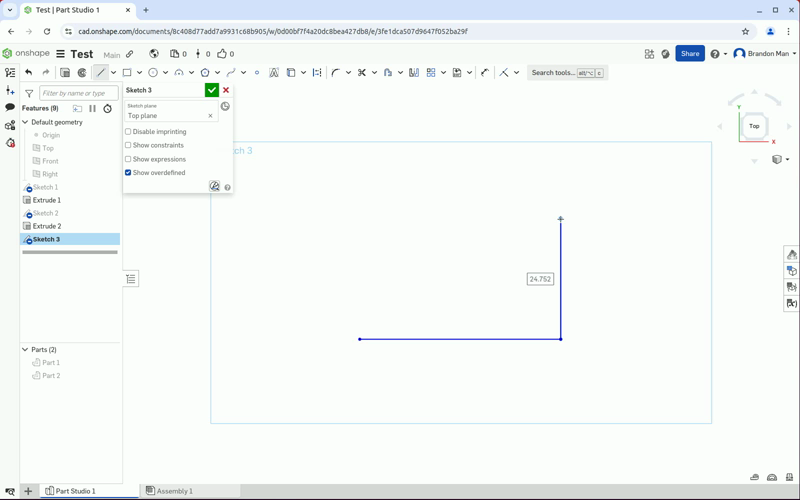
mouse_move(359, 218)
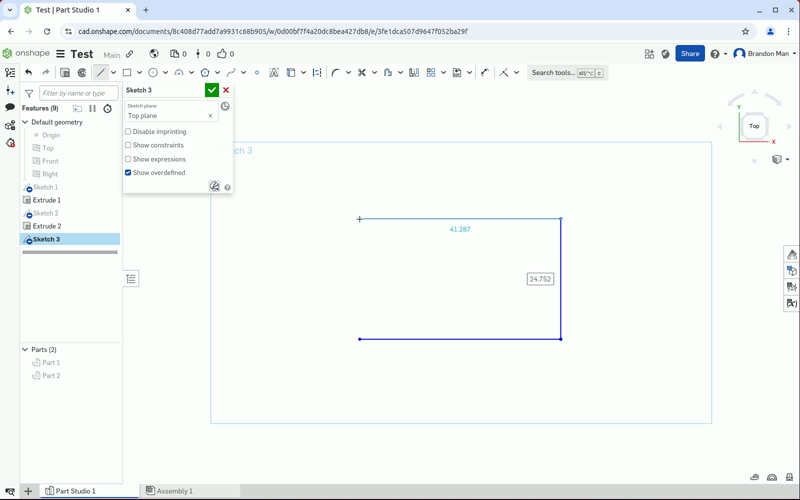
click(359, 218)
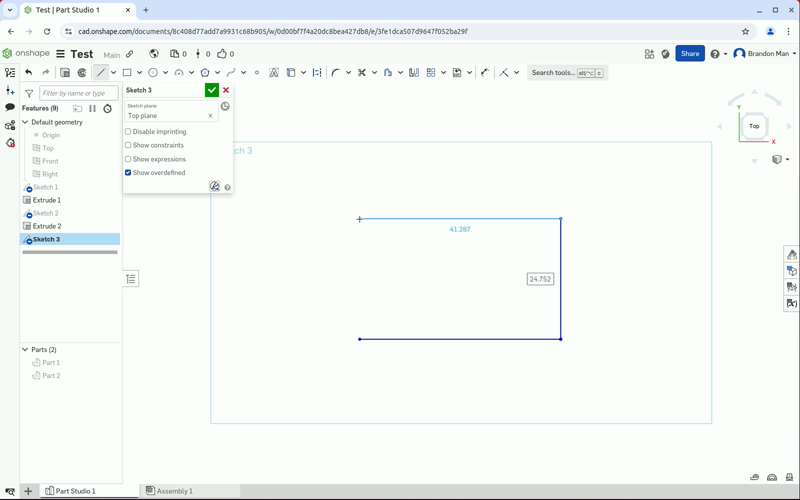
key_up(shift)
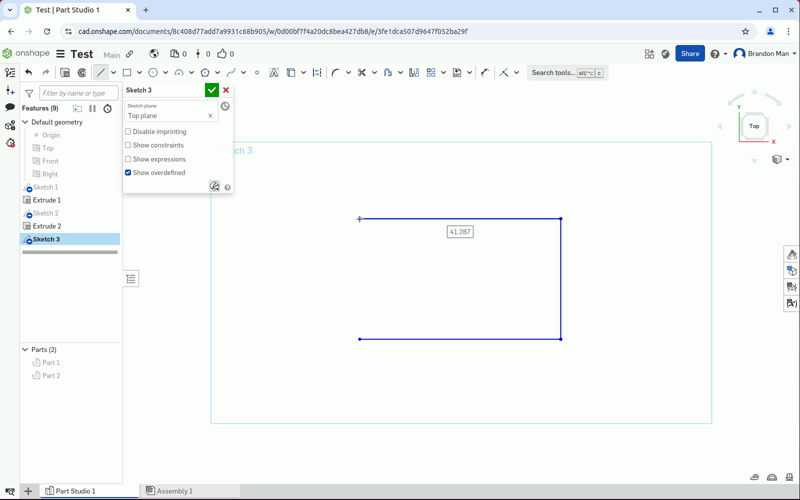
key_down(shift)
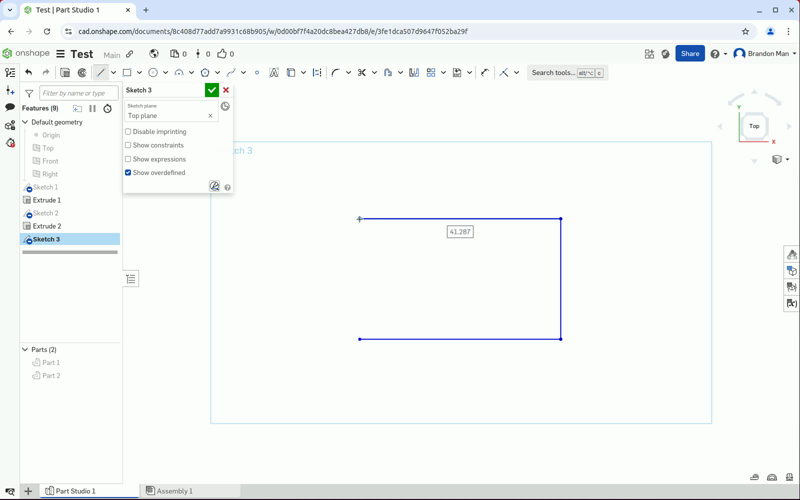
mouse_move(359, 339)
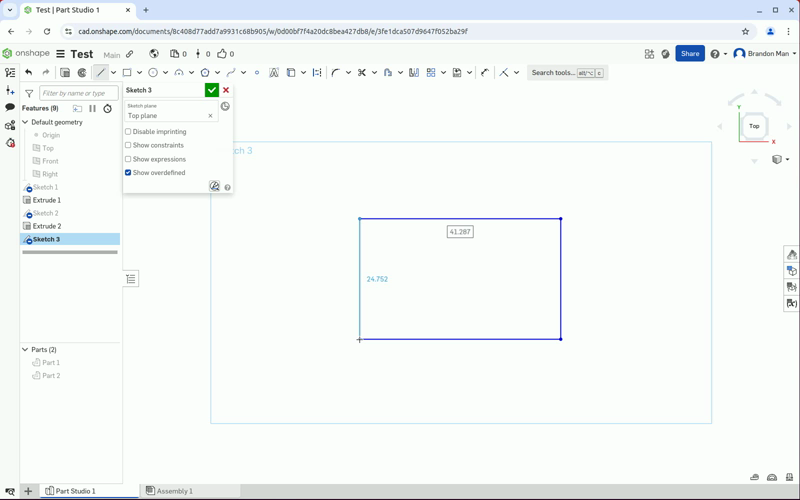
key_up(shift)
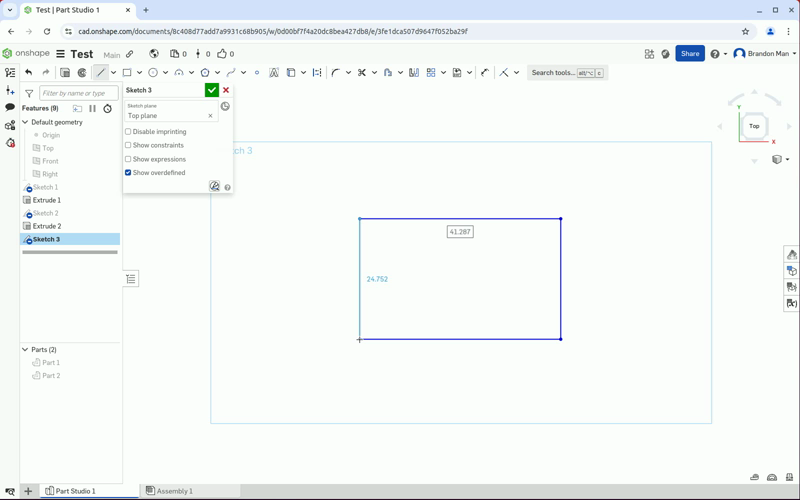
click(359, 339)
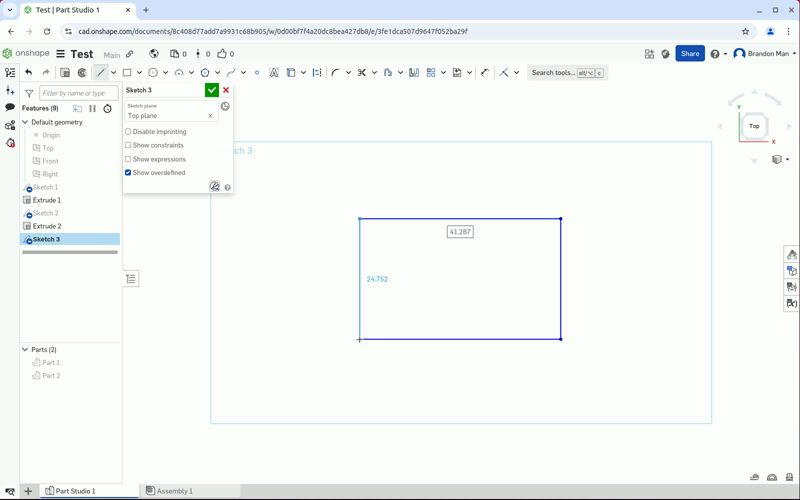
key(esc)
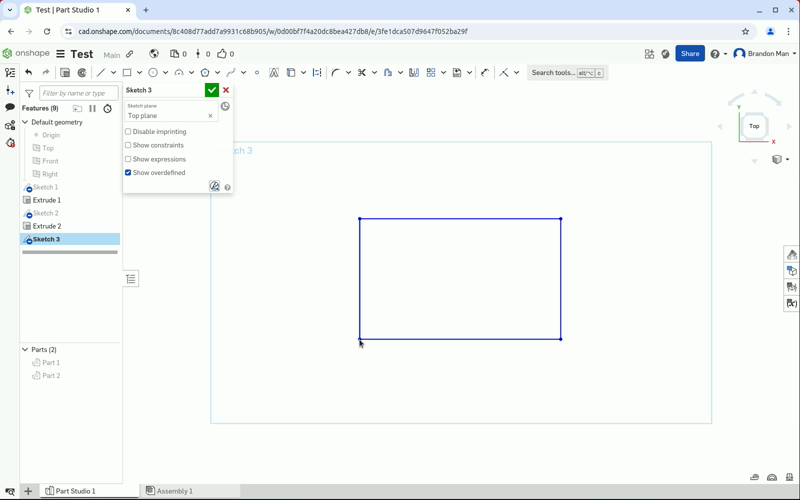
mouse_move(512, 252)
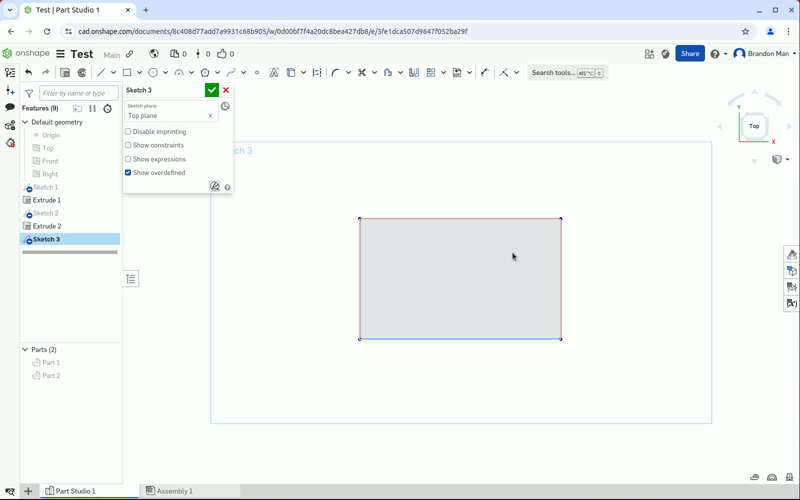
click(512, 252)
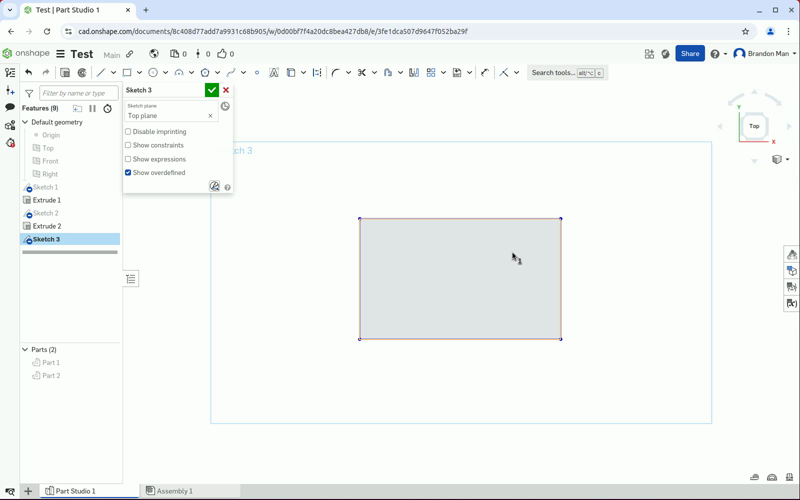
mouse_move(73, 352)
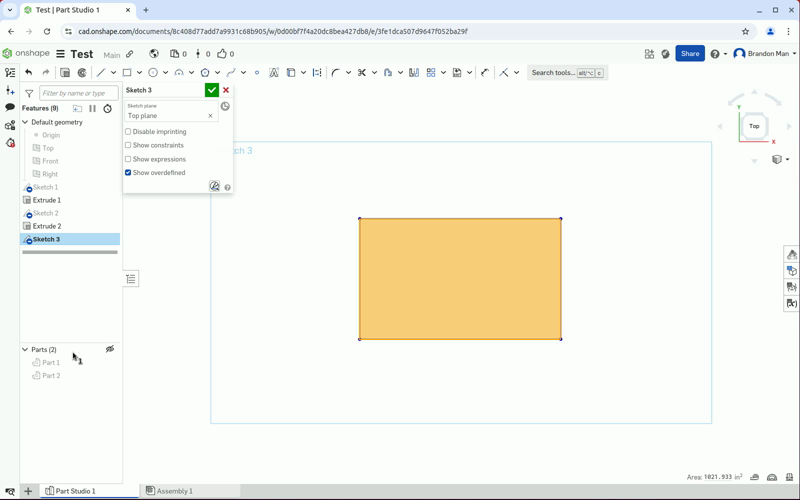
key(shift+y)
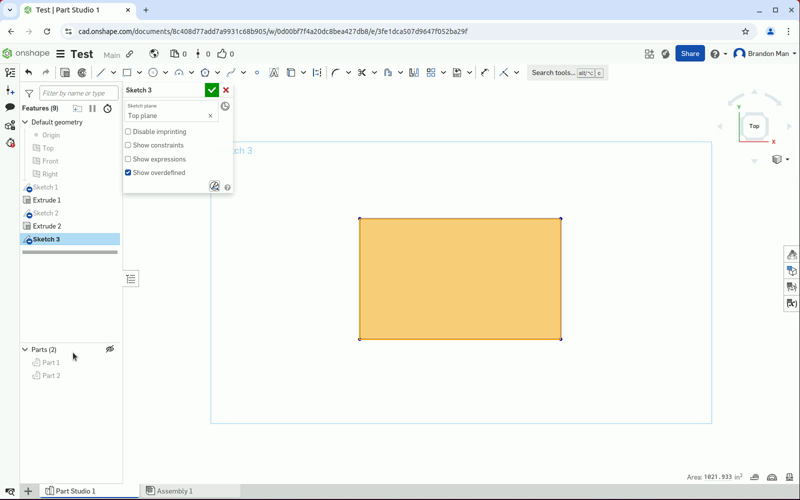
key(shift+e)
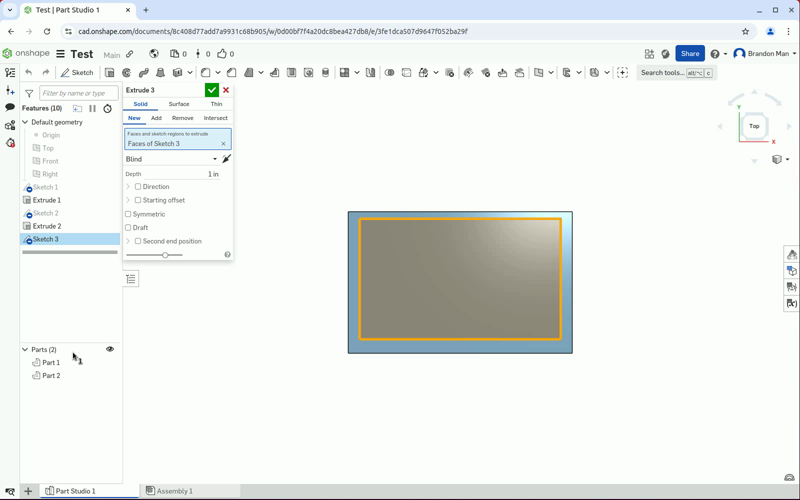
mouse_move(143, 106)
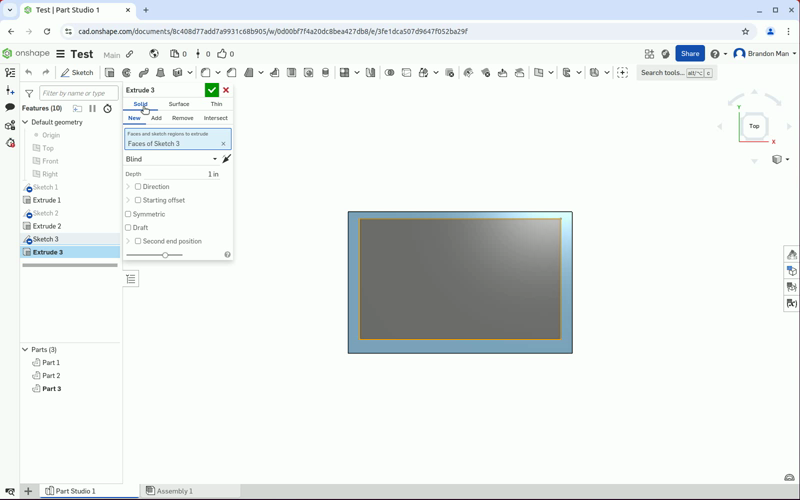
click(143, 106)
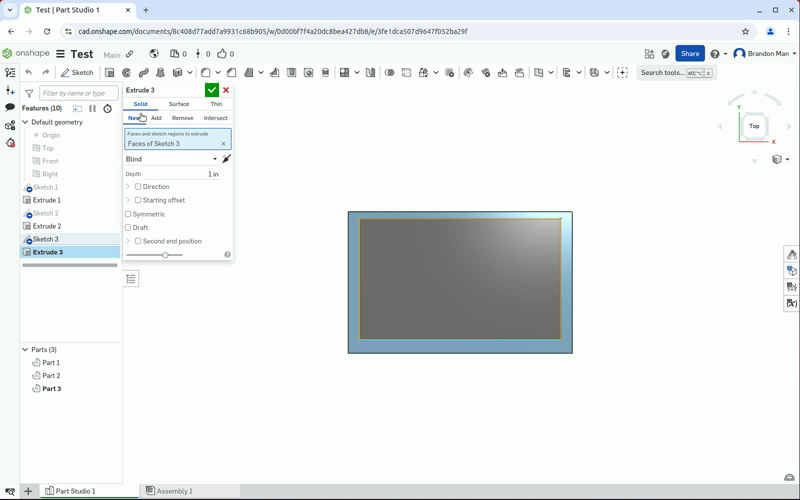
mouse_move(137, 120)
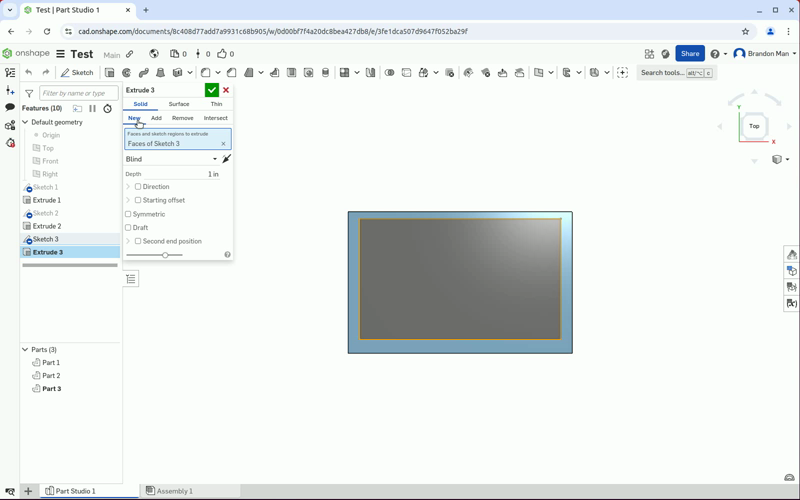
click(137, 120)
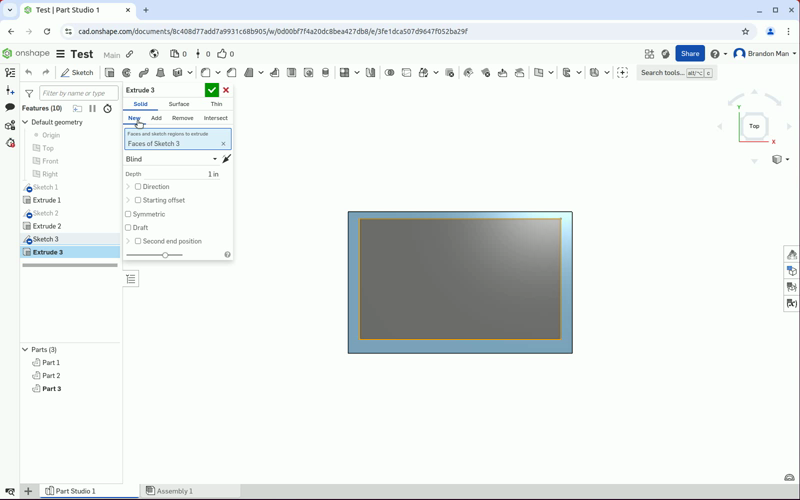
key(tab, 4)
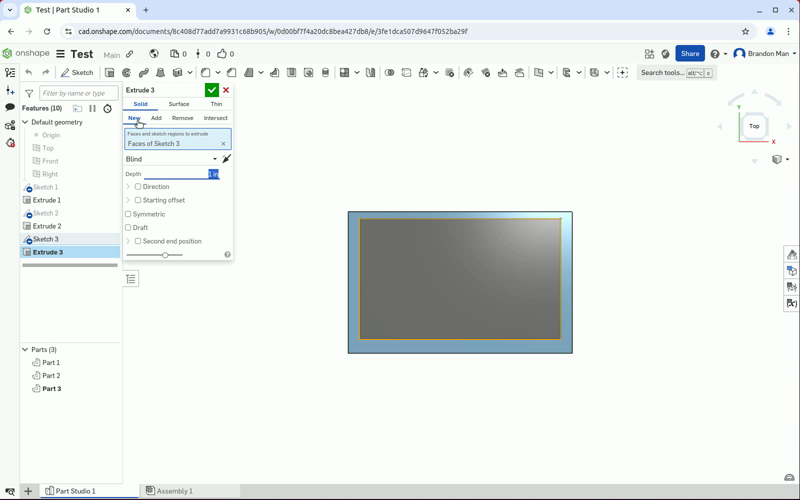
text(1.204)
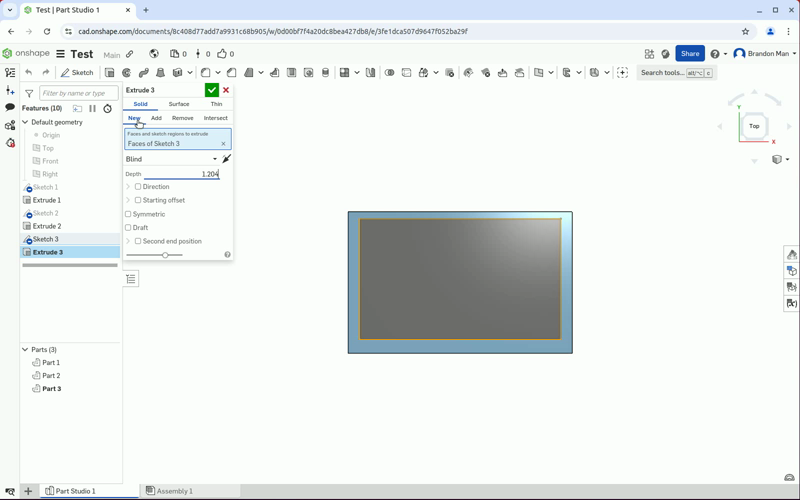
key(enter)
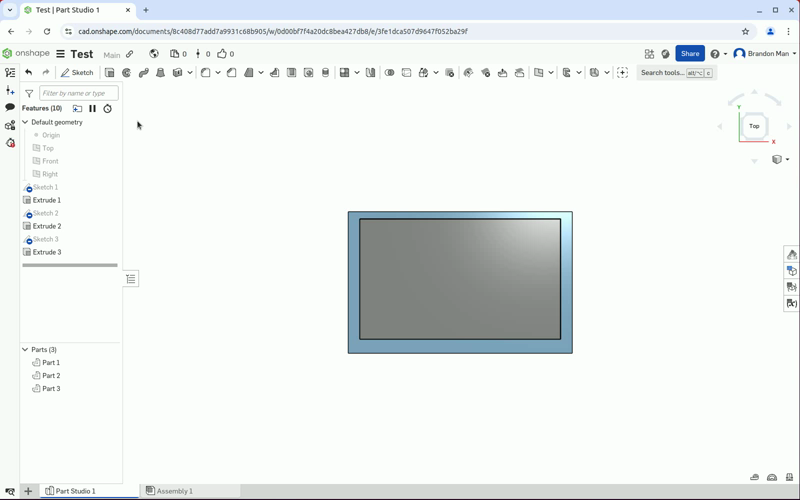
key(shift+h)
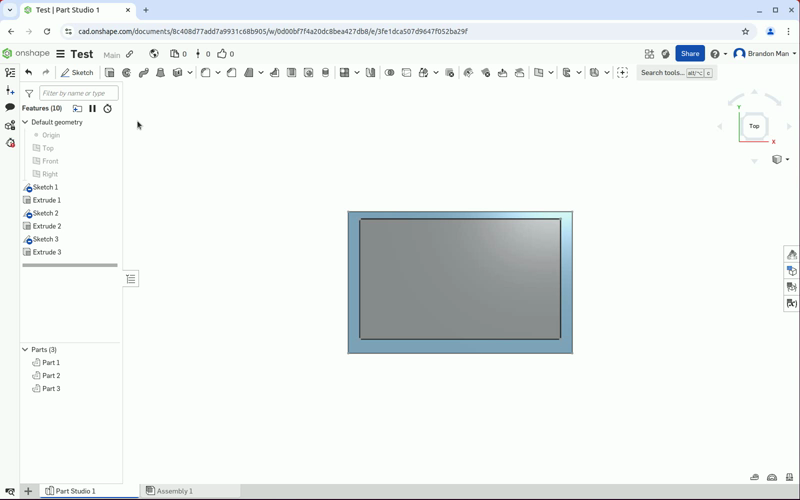
key(shift+h)
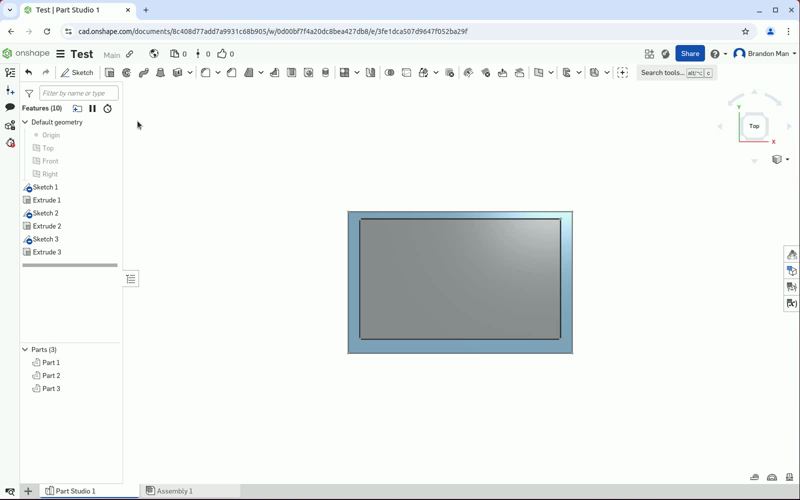
key(shift+7)
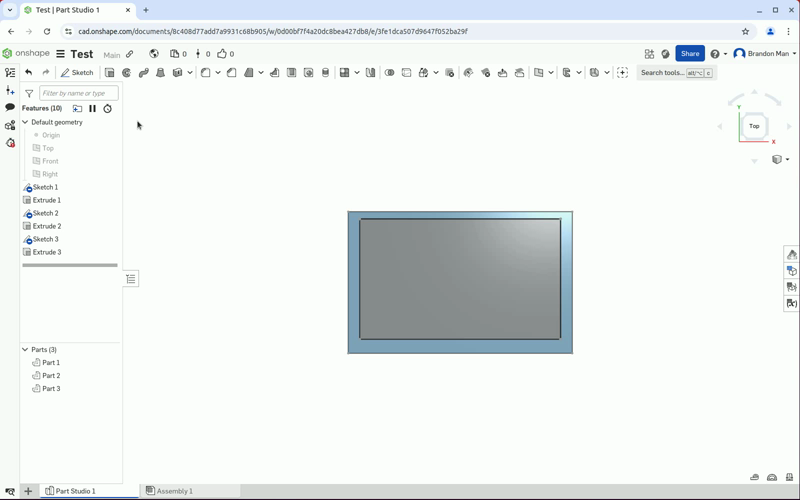
key(up, 3)
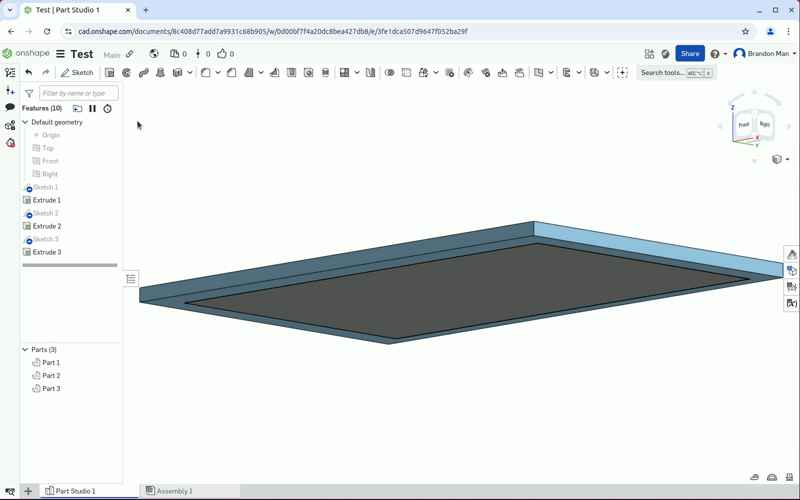
key(left, 3)
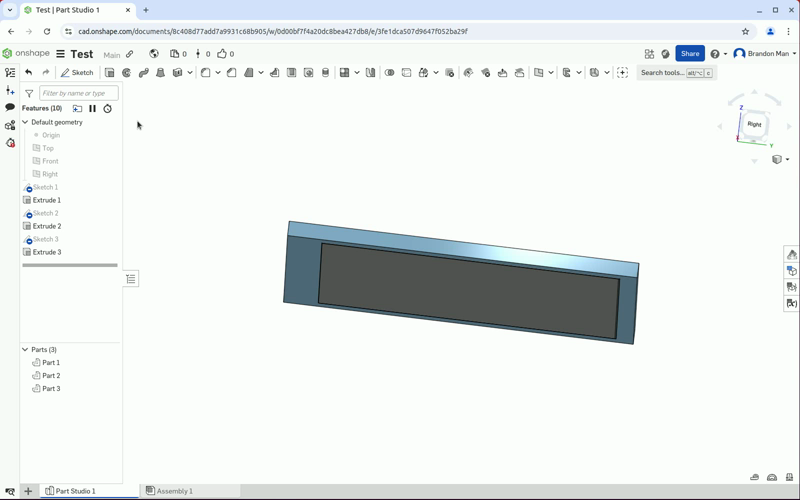
key(right, 3)
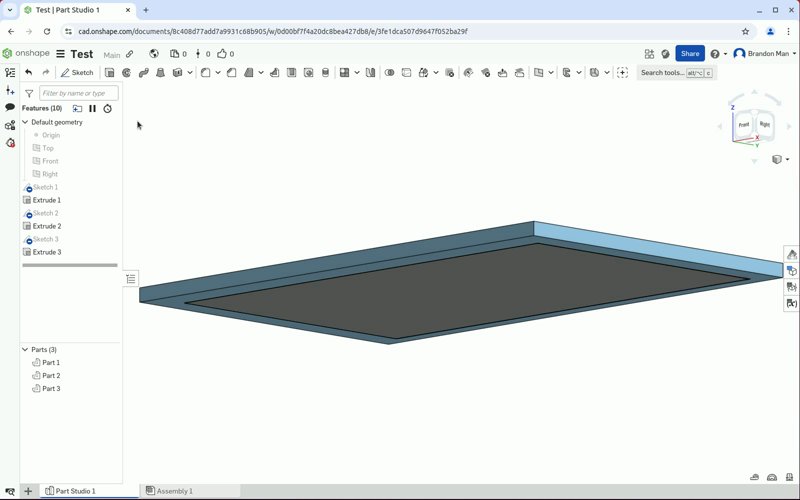
key(down, 3)
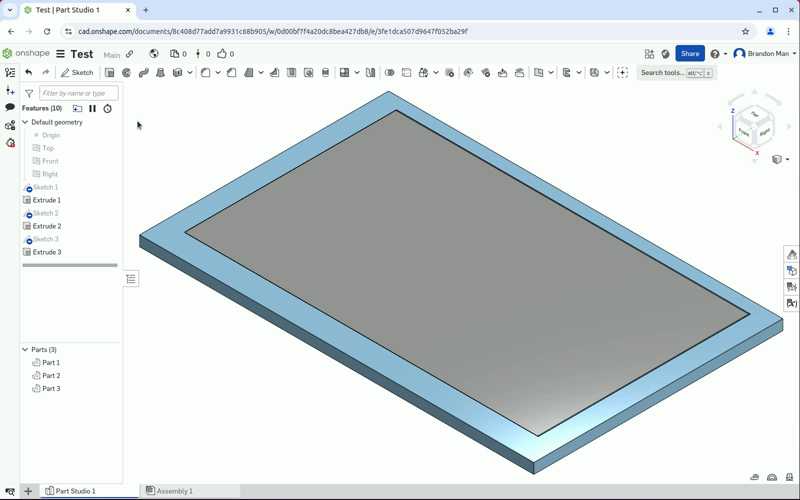
mouse_move(73, 189)
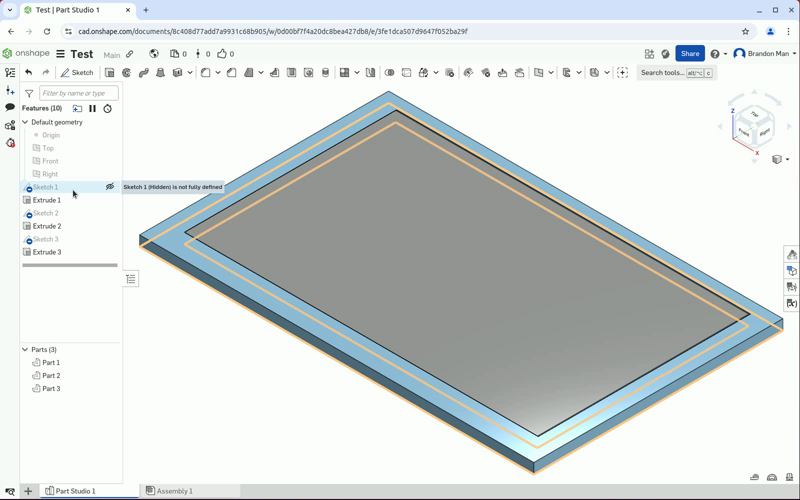
click(73, 189)